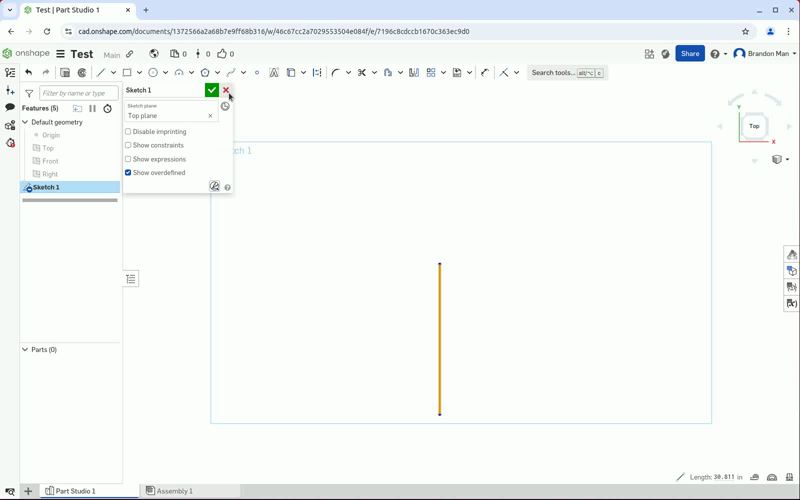
key(shift+h)
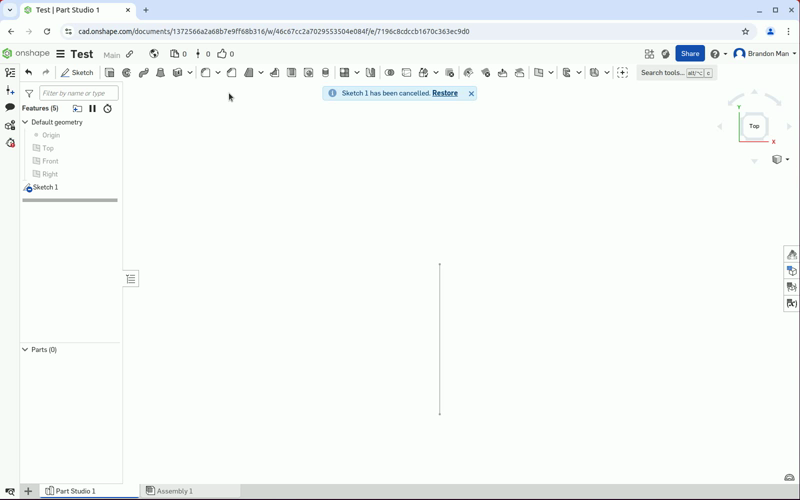
mouse_move(73, 352)
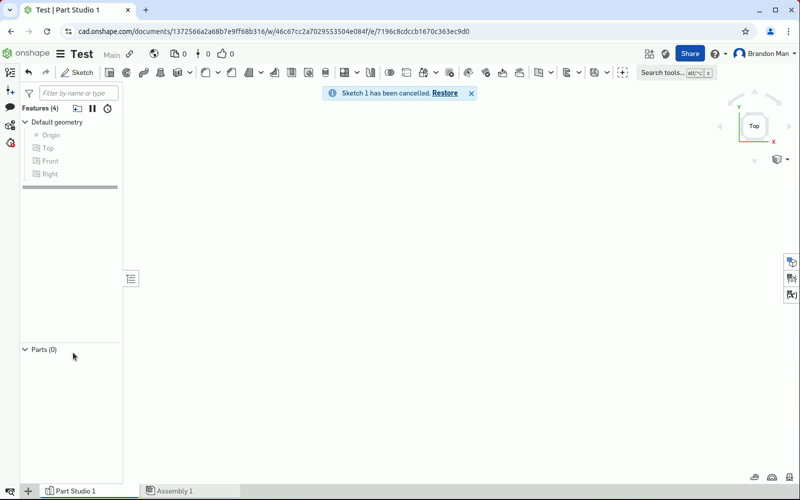
key(y)
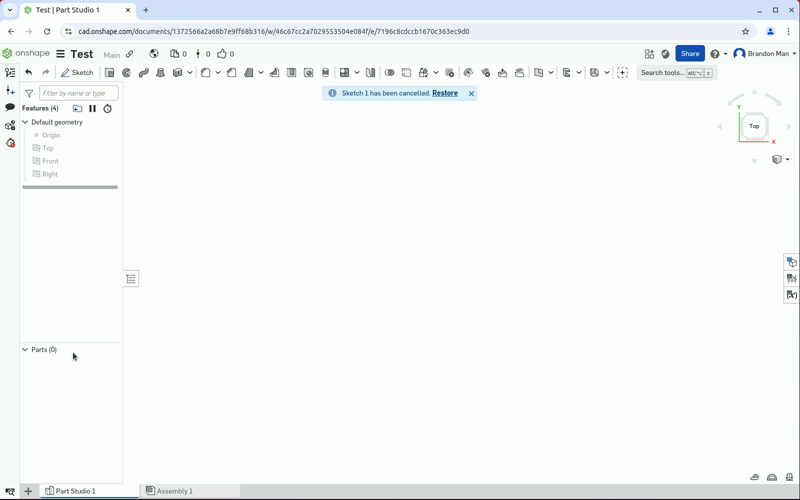
key(shift+p)
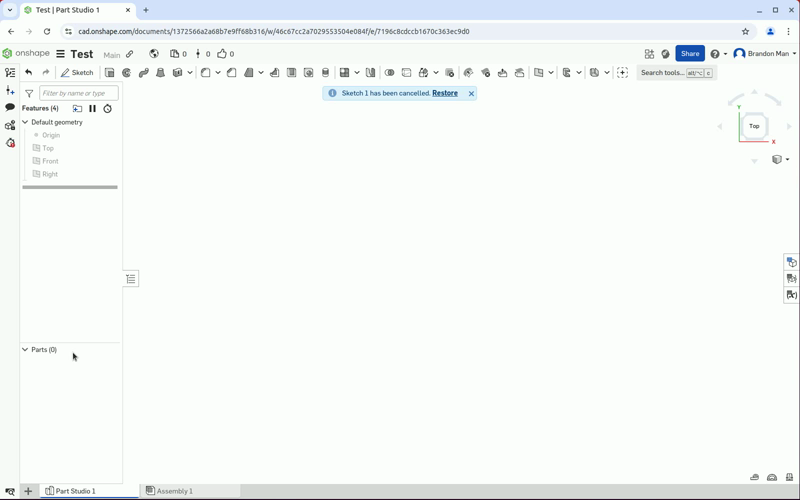
key(space)
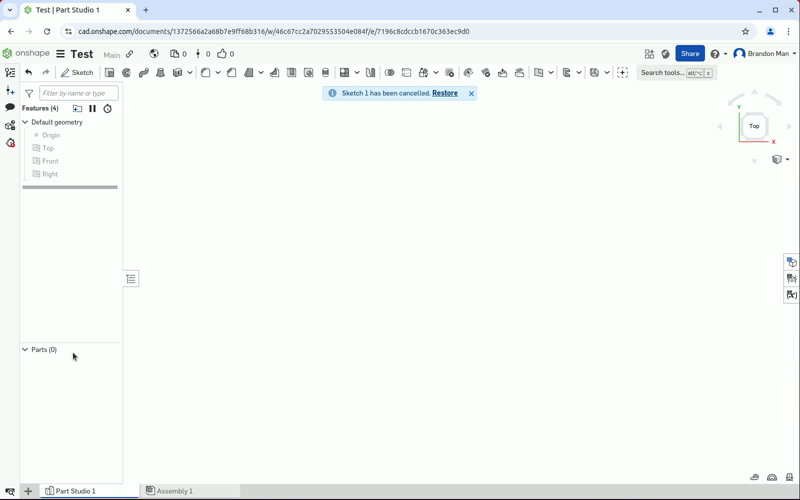
key_down(shift)
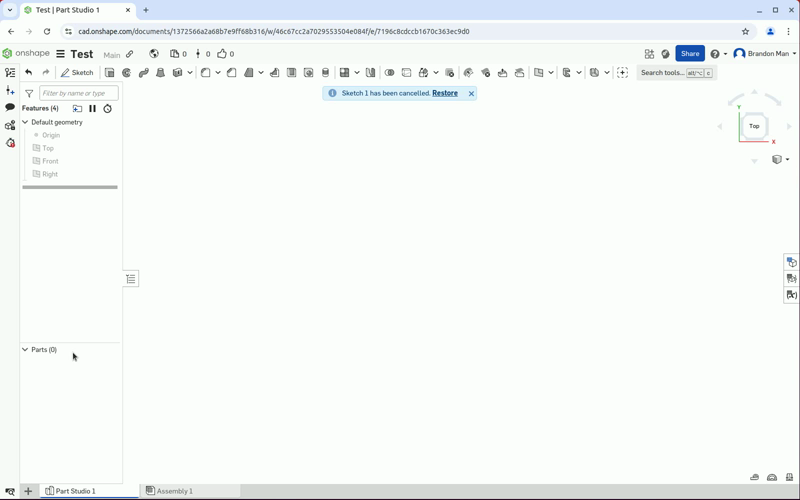
key(up)
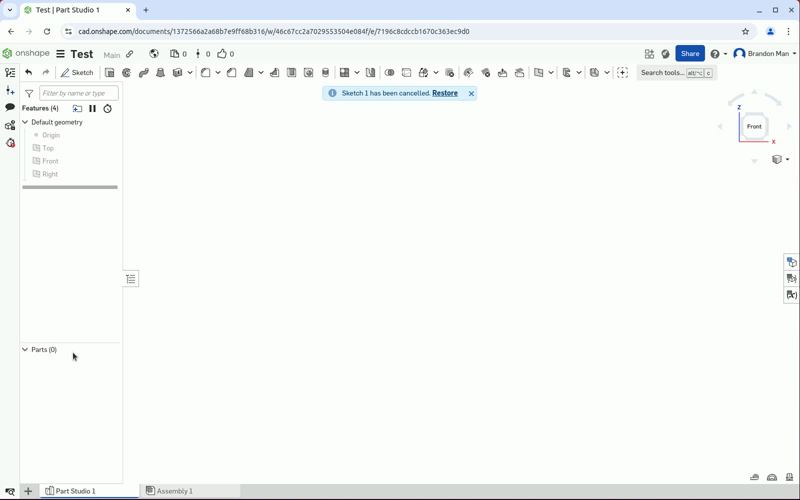
key_up(shift)
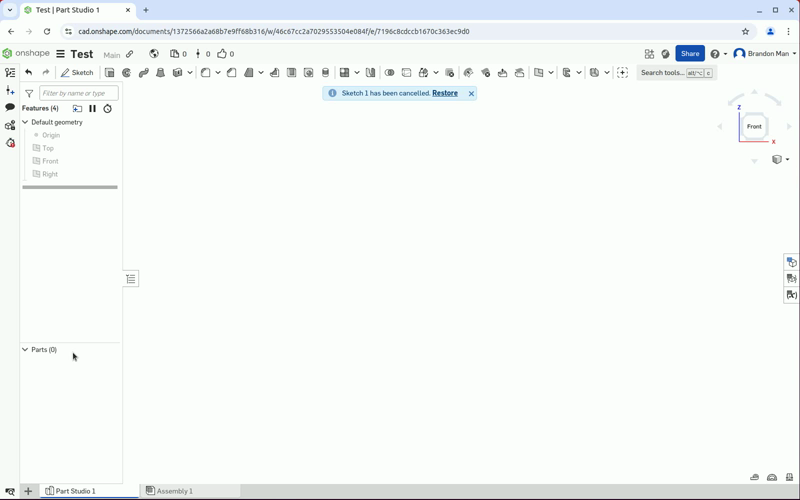
mouse_move(73, 352)
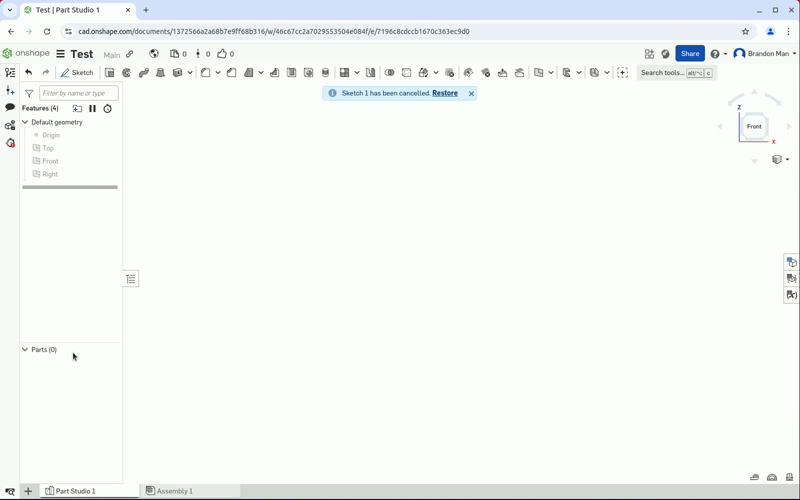
key(shift+y)
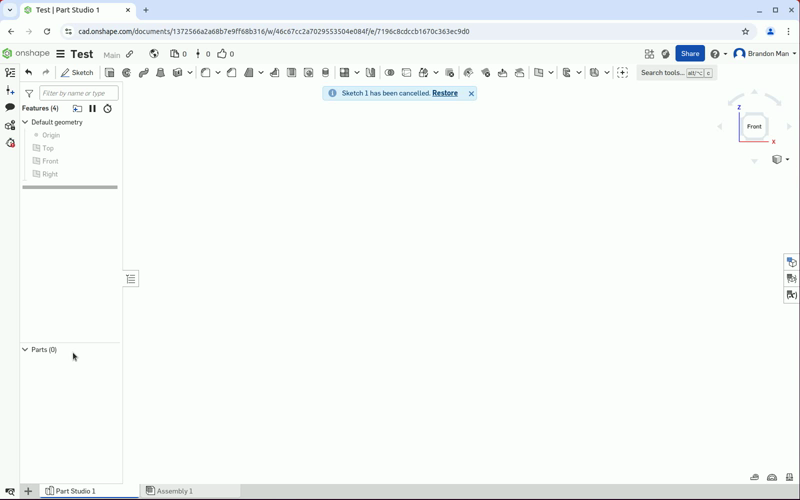
key(shift+s)
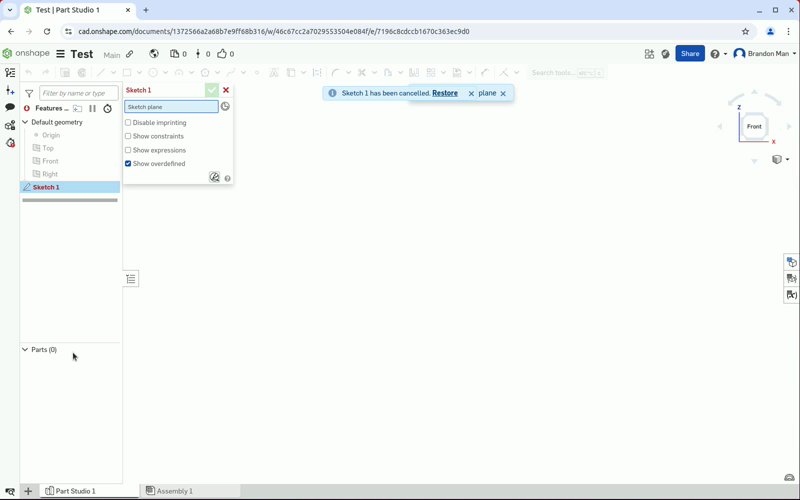
mouse_move(73, 163)
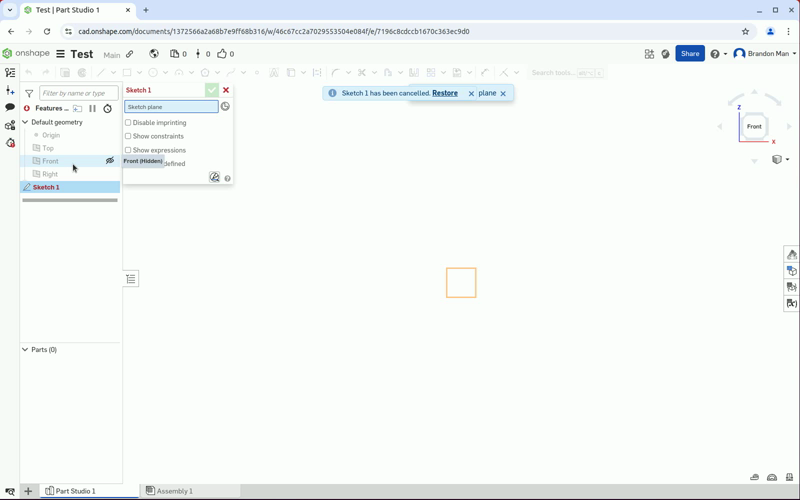
click(73, 163)
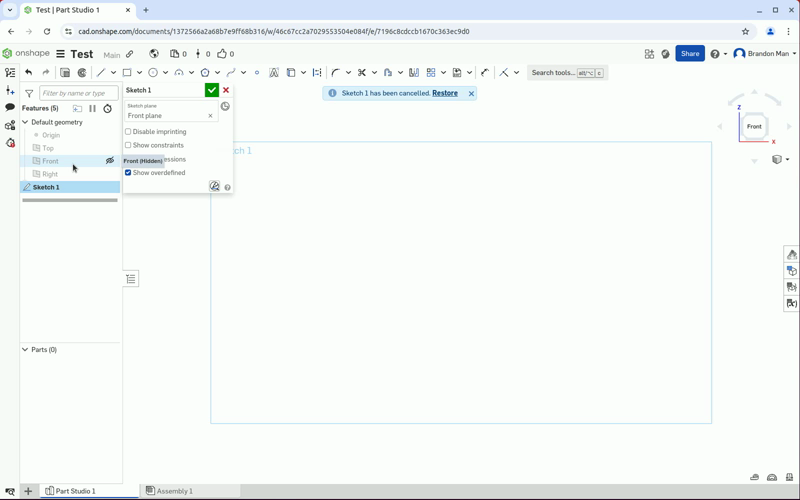
mouse_move(73, 352)
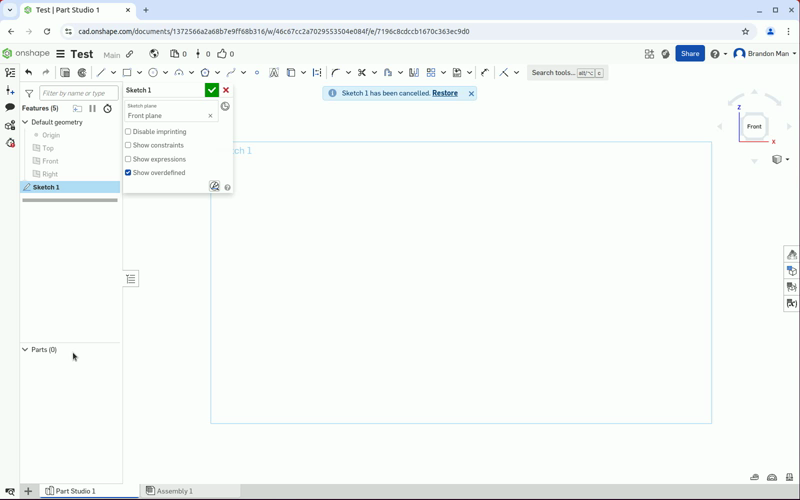
key(y)
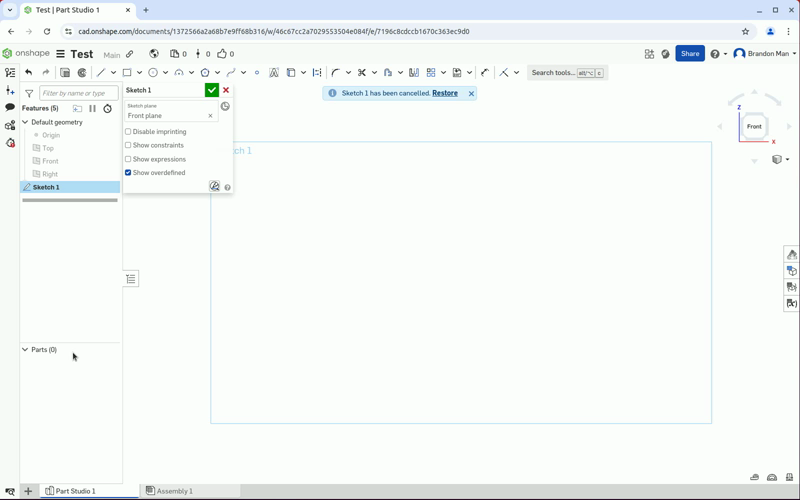
key(c)
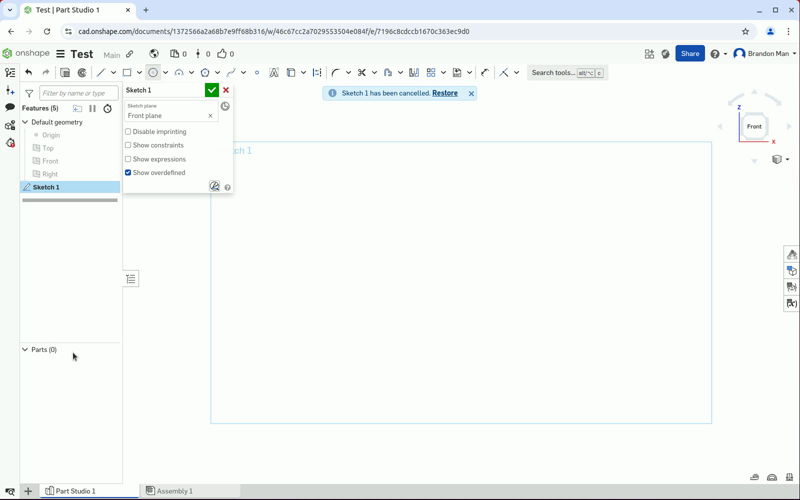
key_down(shift)
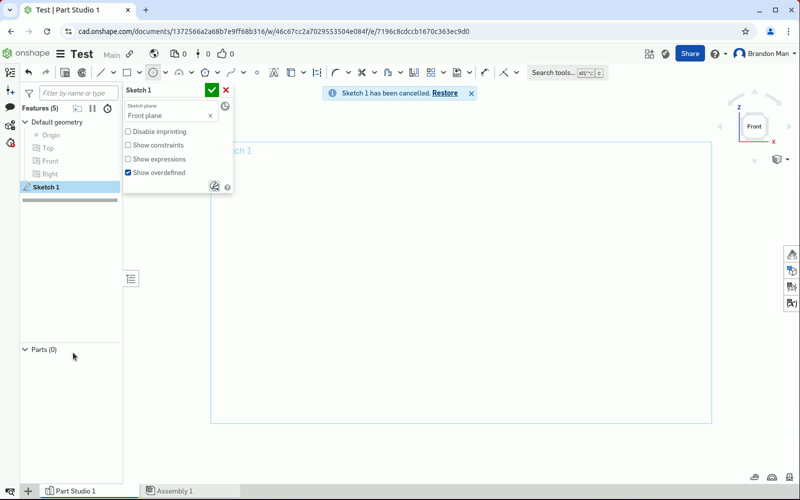
mouse_move(461, 282)
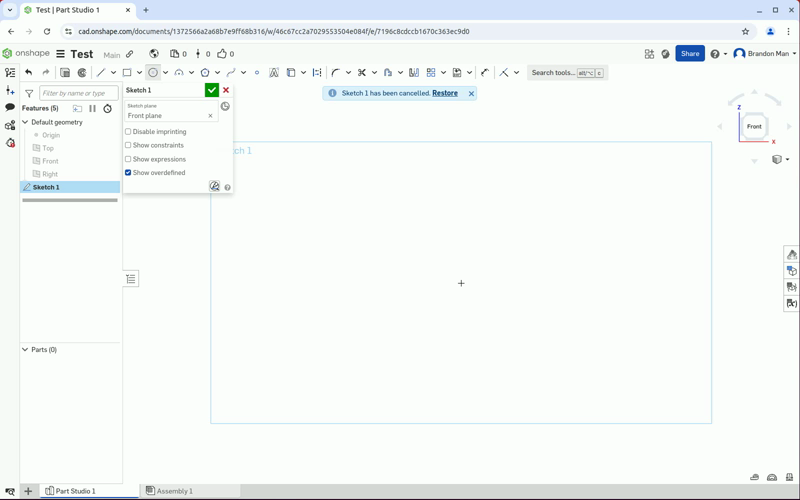
click(461, 282)
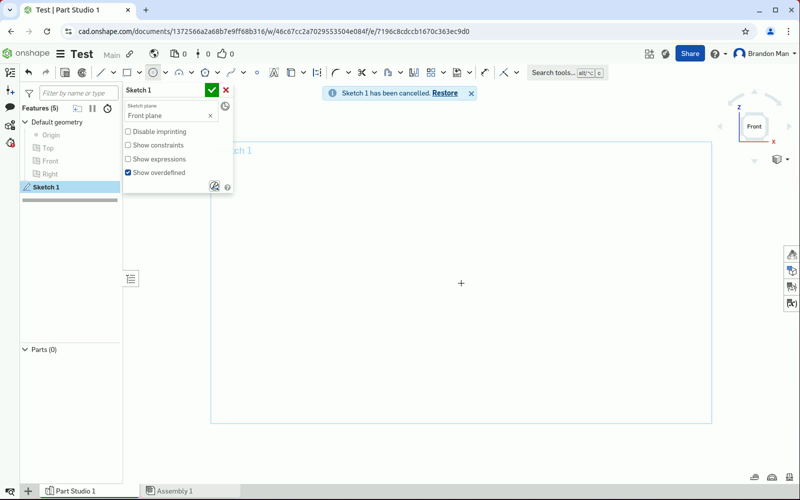
key_up(shift)
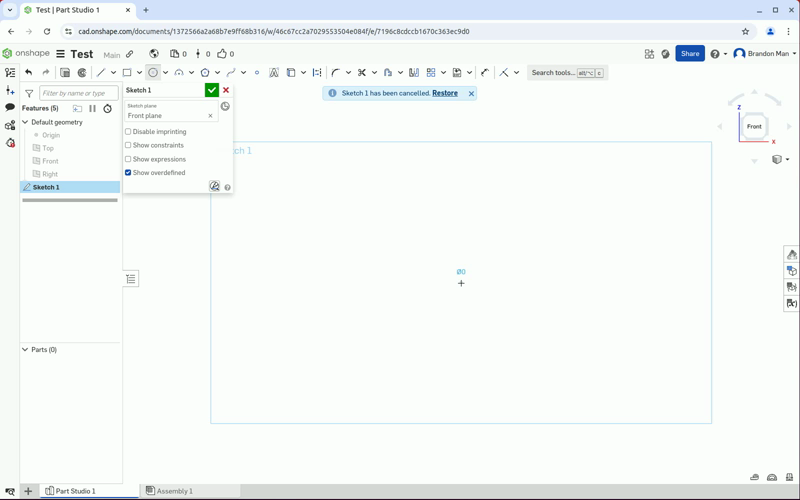
mouse_move(497, 282)
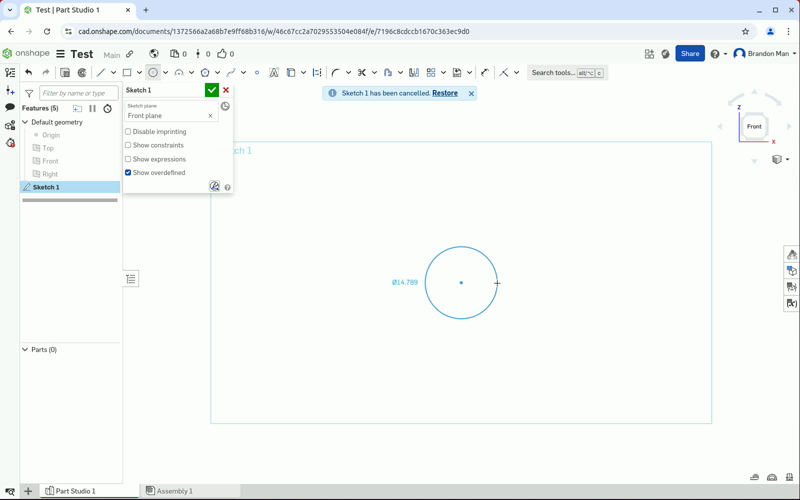
click(497, 282)
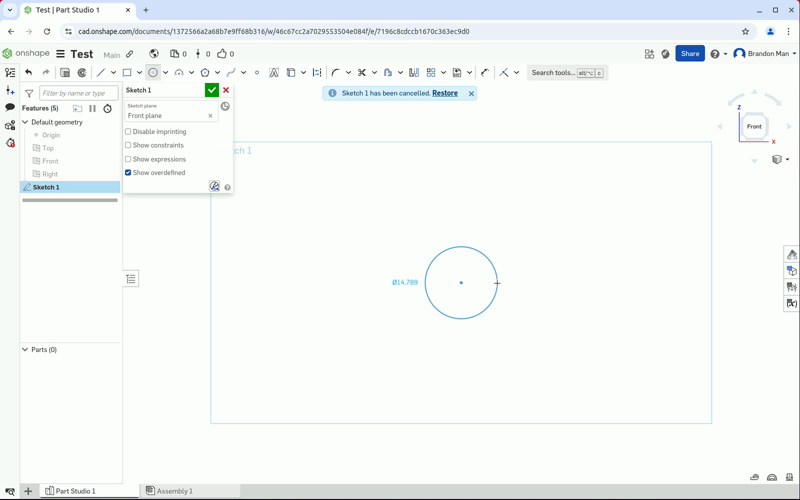
key(esc)
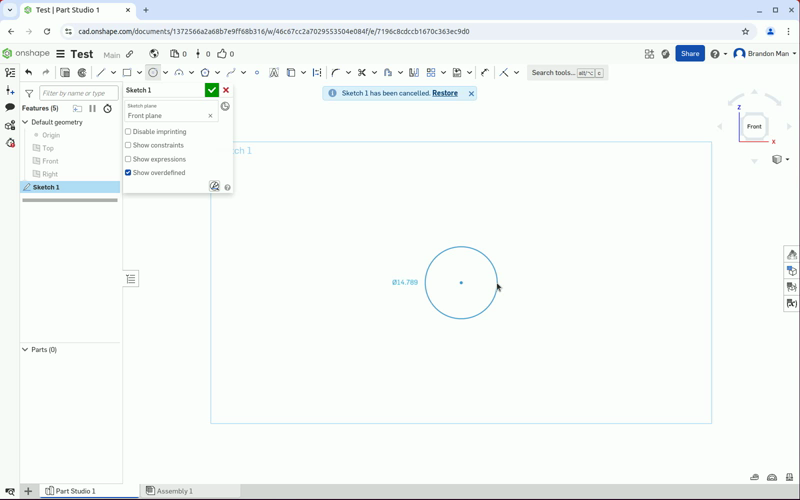
key(c)
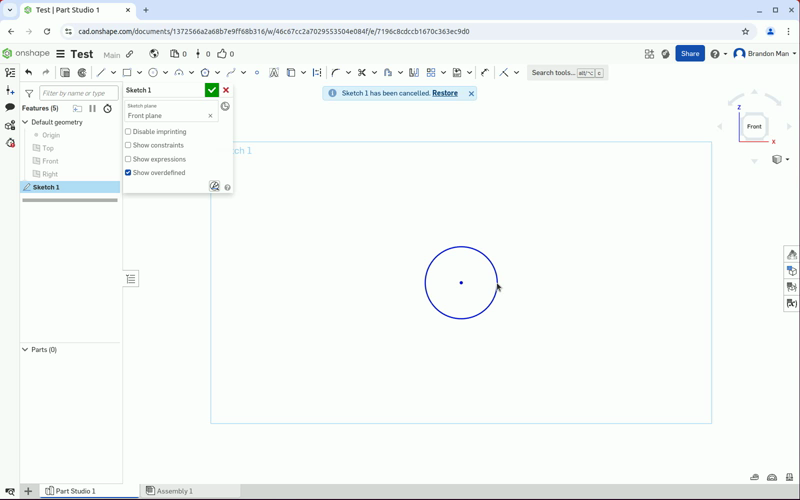
key_down(shift)
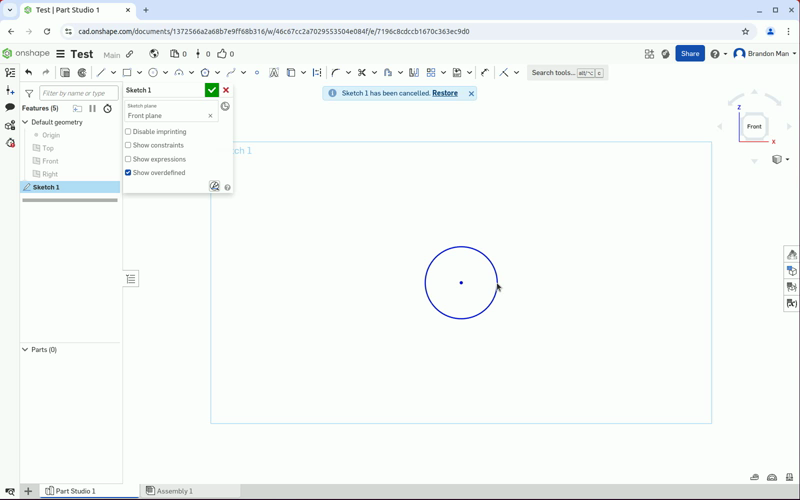
mouse_move(461, 282)
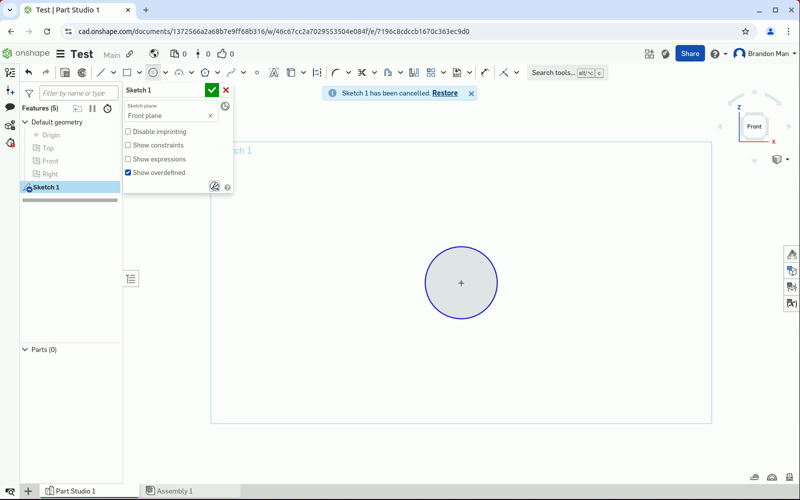
click(461, 282)
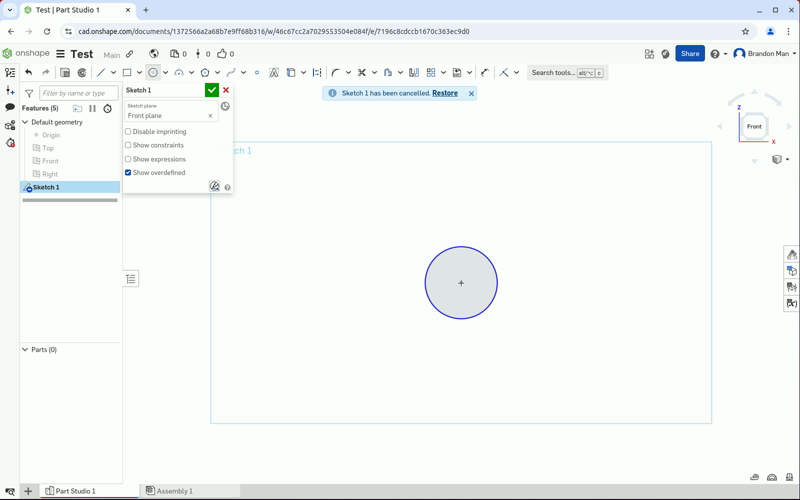
key_up(shift)
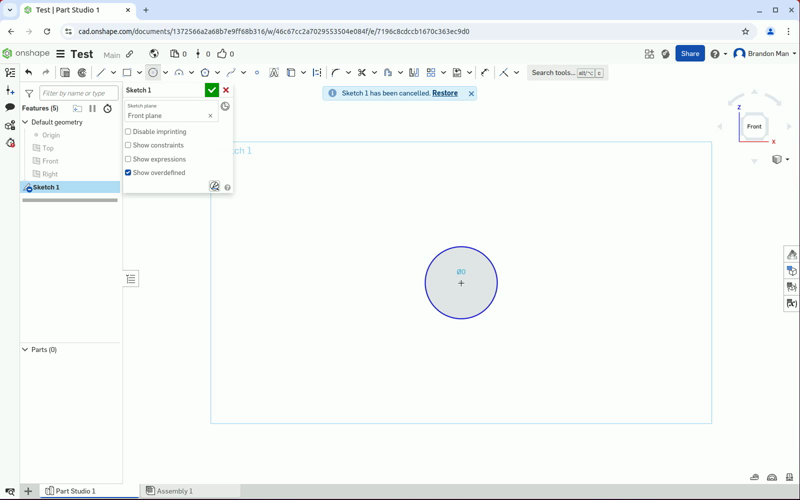
mouse_move(479, 282)
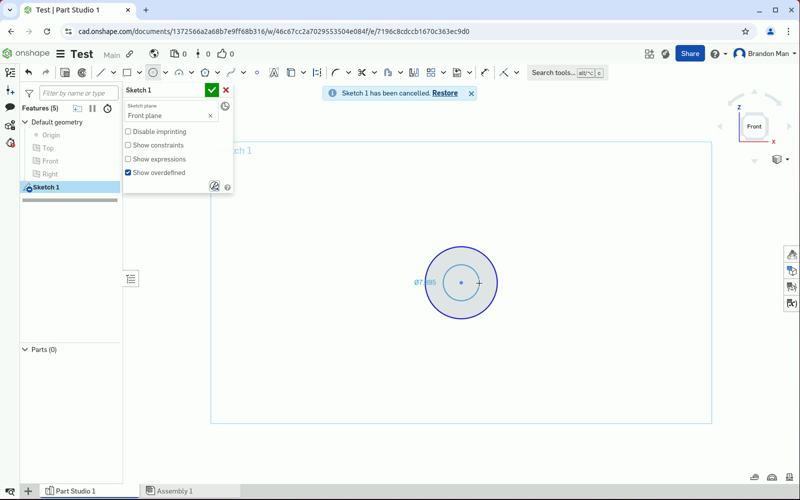
click(479, 282)
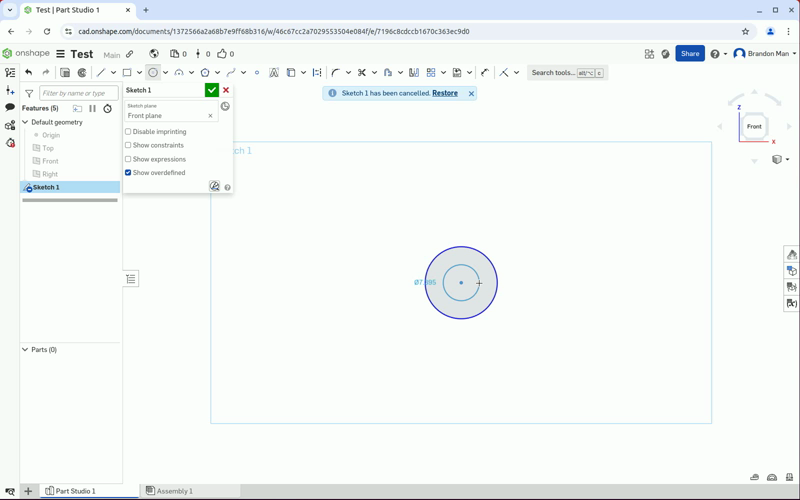
key(esc)
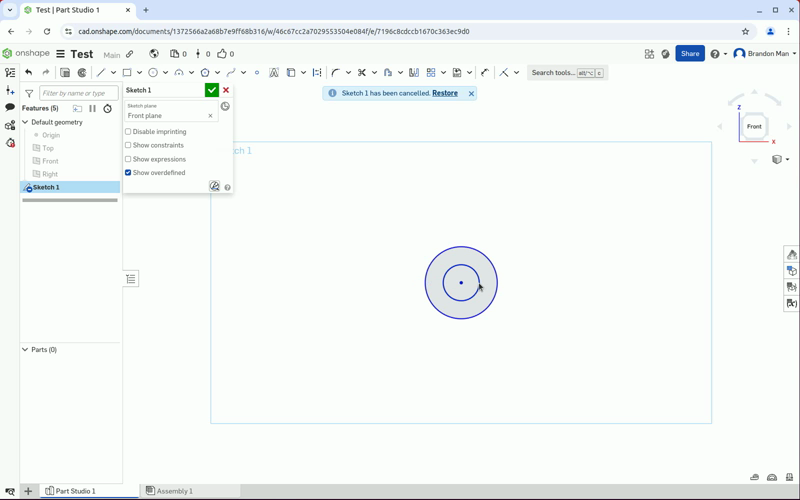
mouse_move(449, 265)
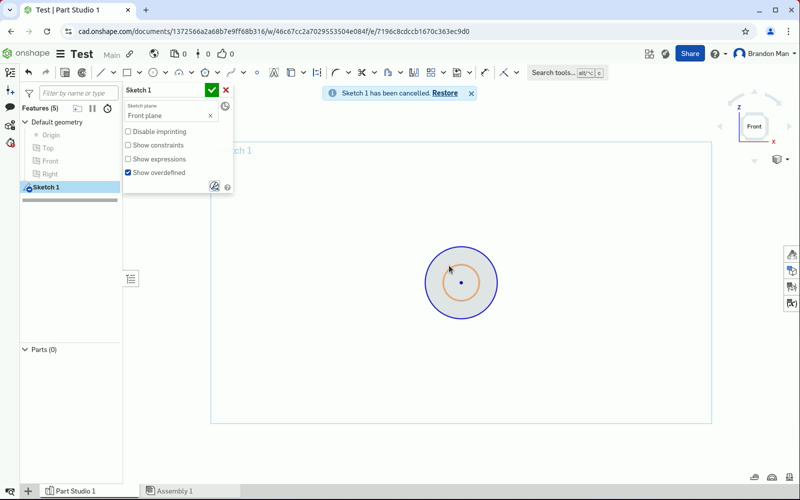
click(449, 265)
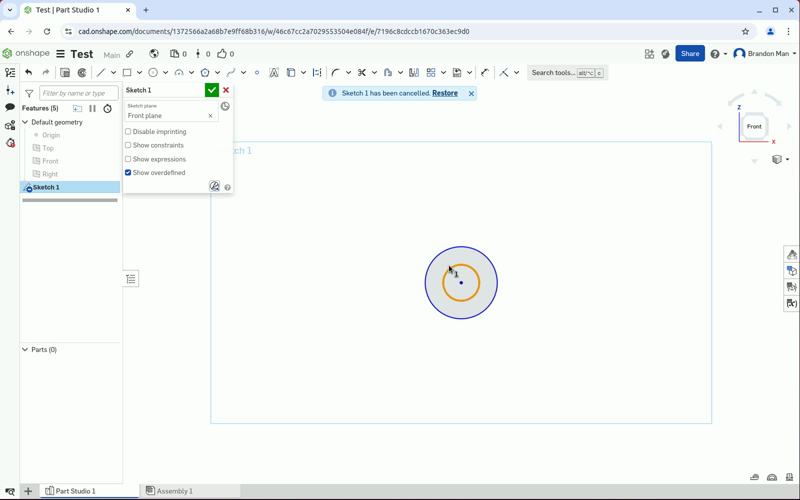
mouse_move(73, 352)
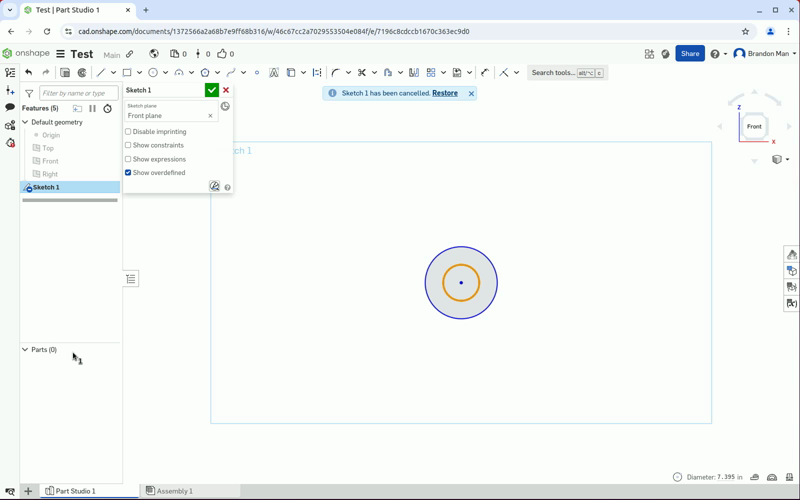
key(shift+y)
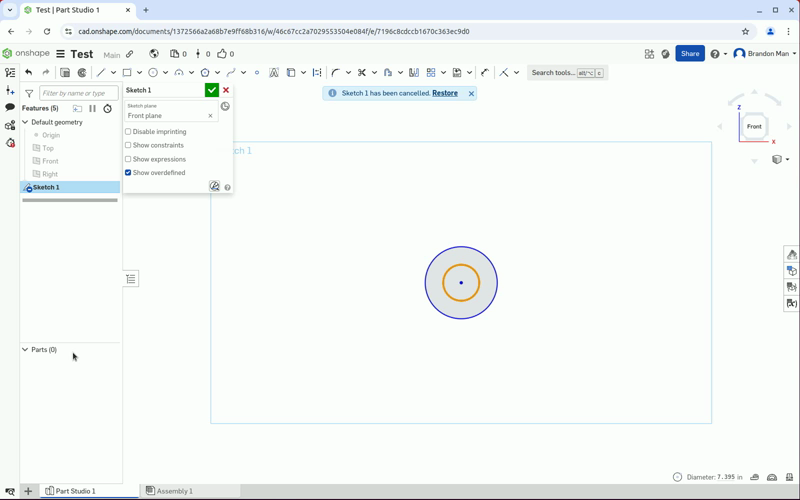
key(shift+e)
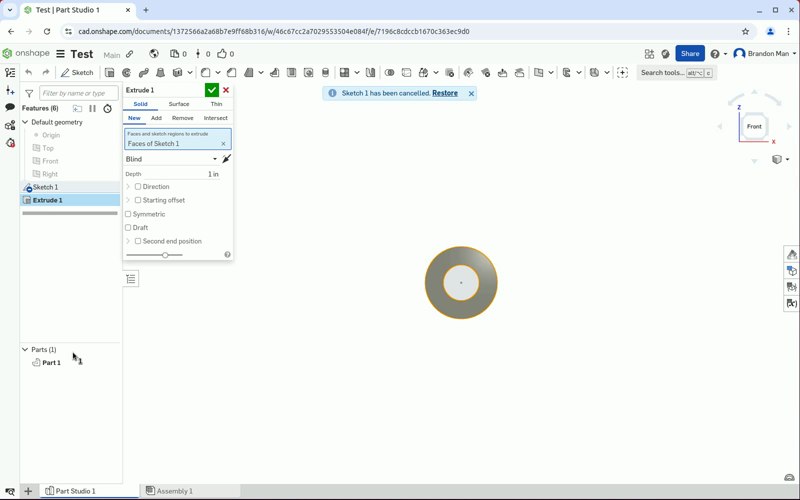
mouse_move(143, 106)
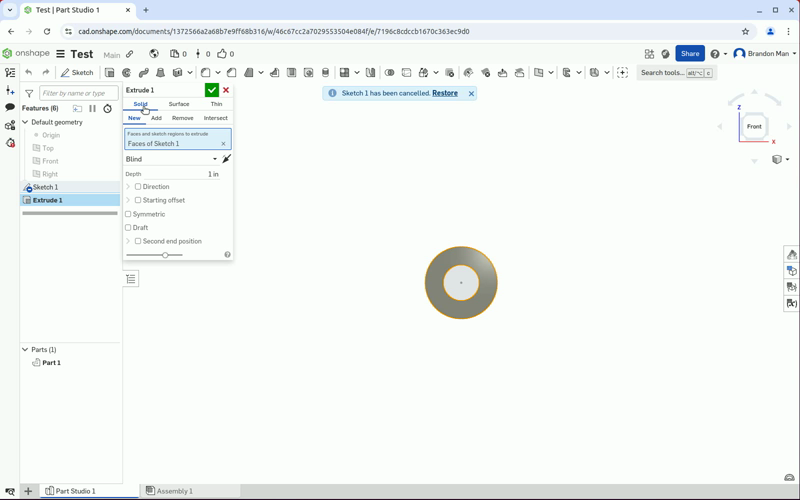
click(143, 106)
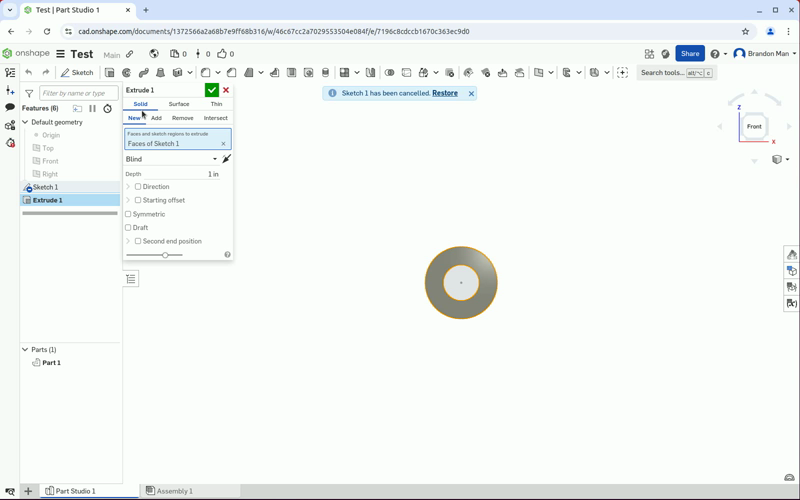
mouse_move(137, 120)
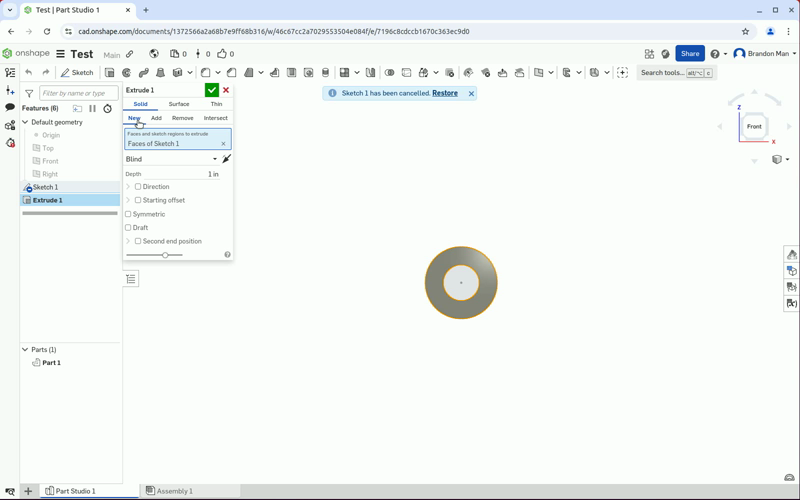
click(137, 120)
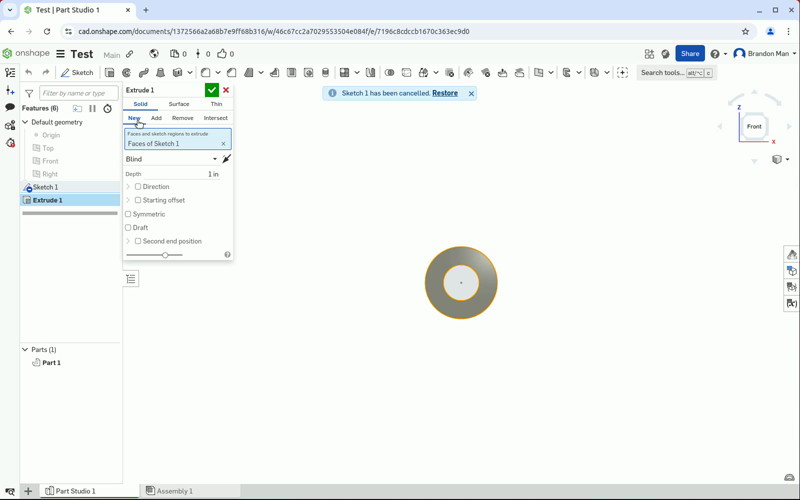
key(tab, 4)
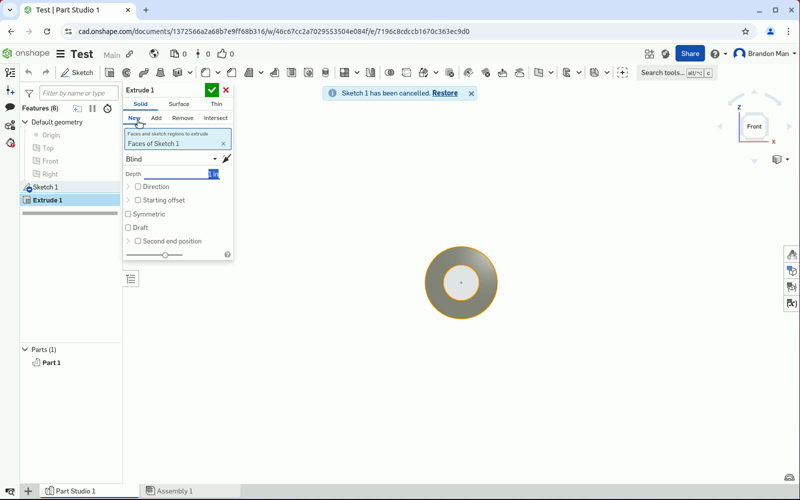
text(3.611)
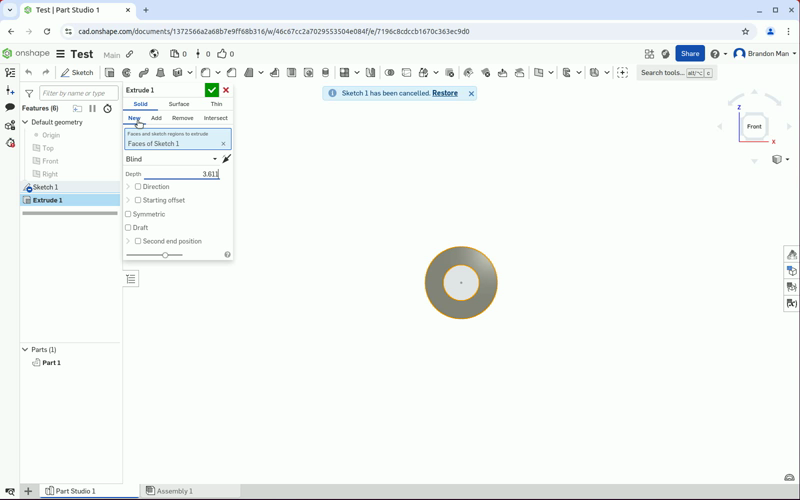
key(enter)
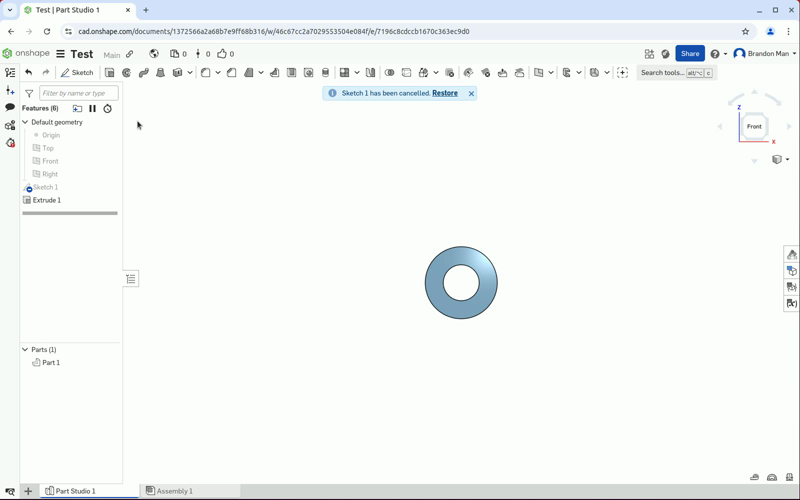
key(shift+h)
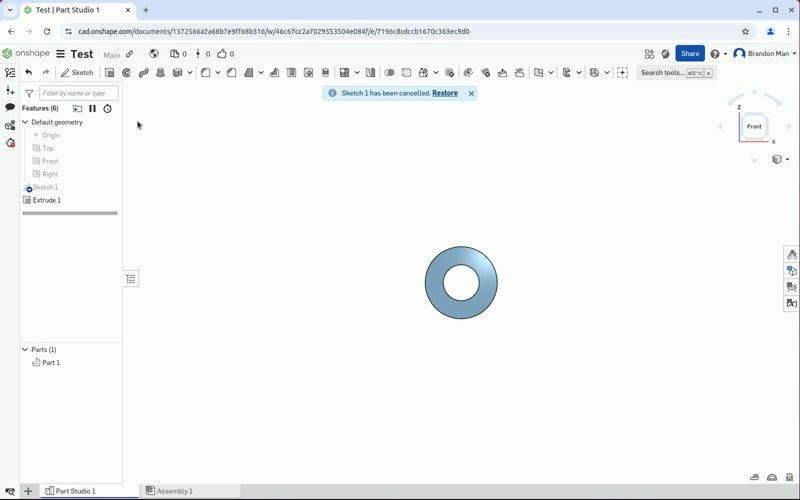
key(shift+h)
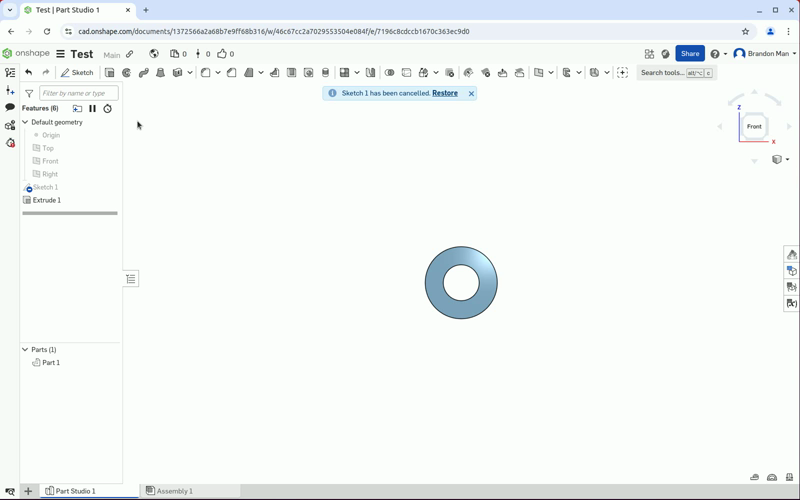
mouse_move(73, 189)
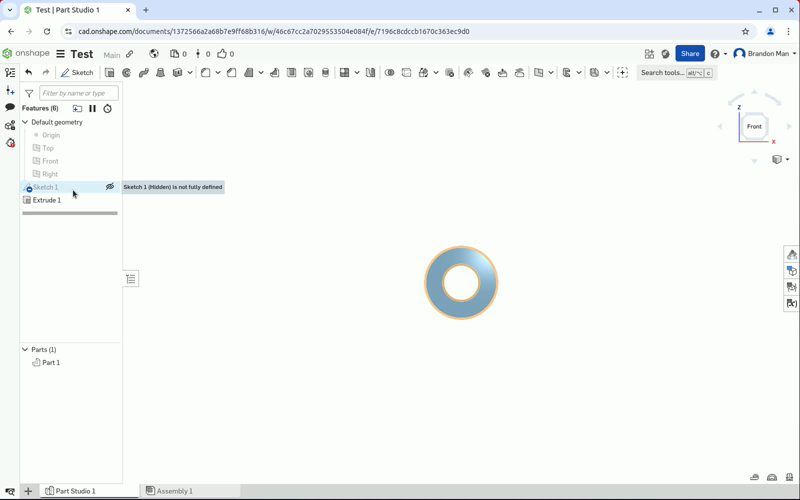
click(73, 189)
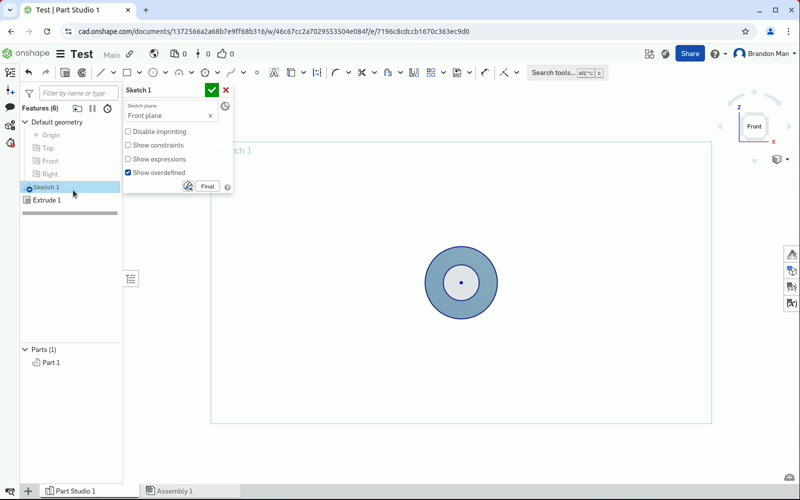
mouse_move(229, 92)
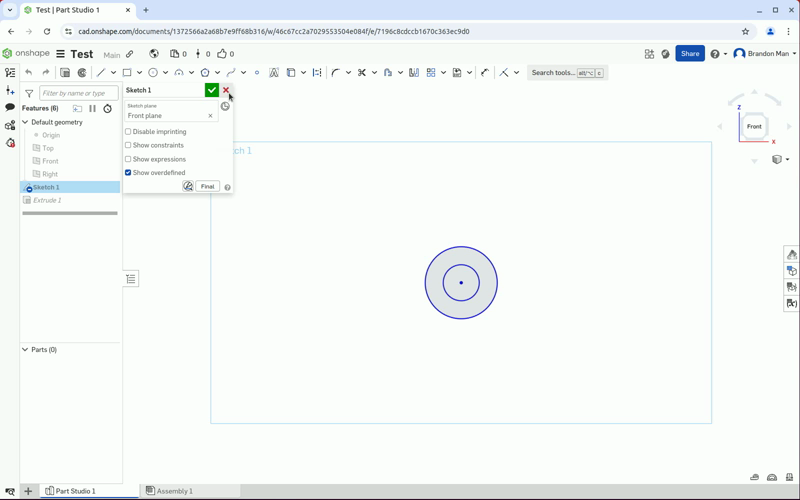
click(229, 92)
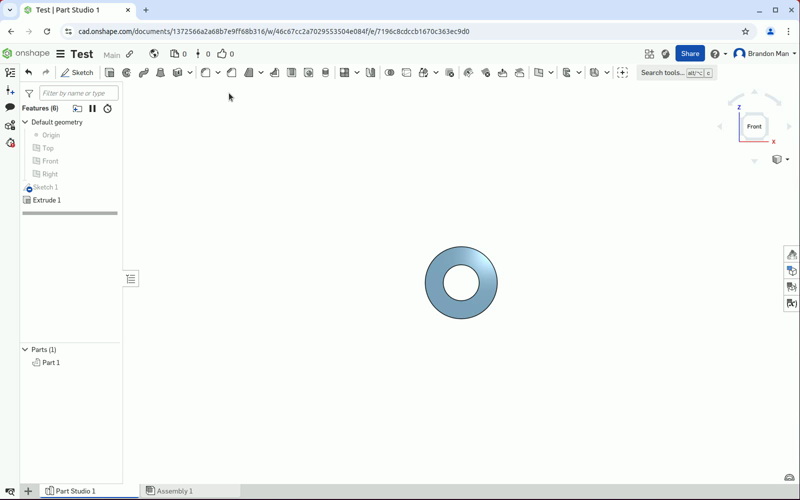
mouse_move(541, 75)
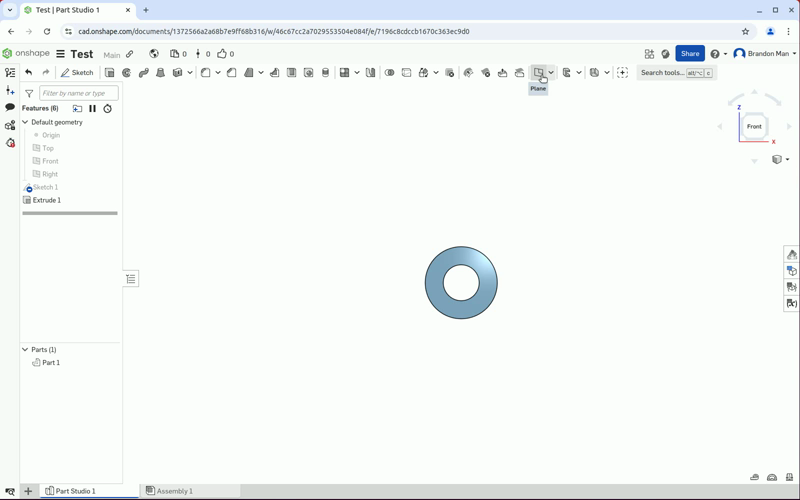
click(541, 75)
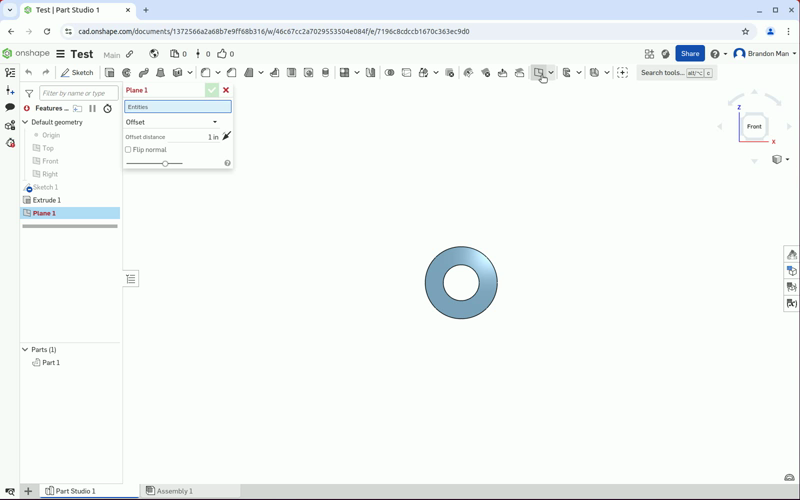
mouse_move(73, 163)
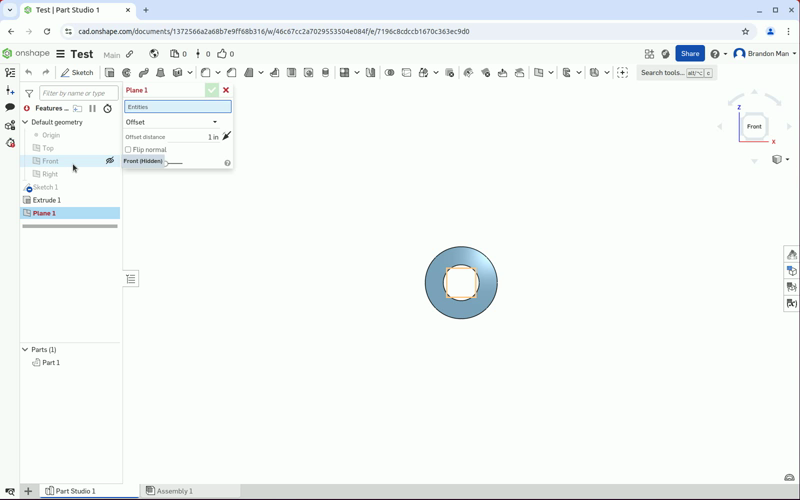
click(73, 163)
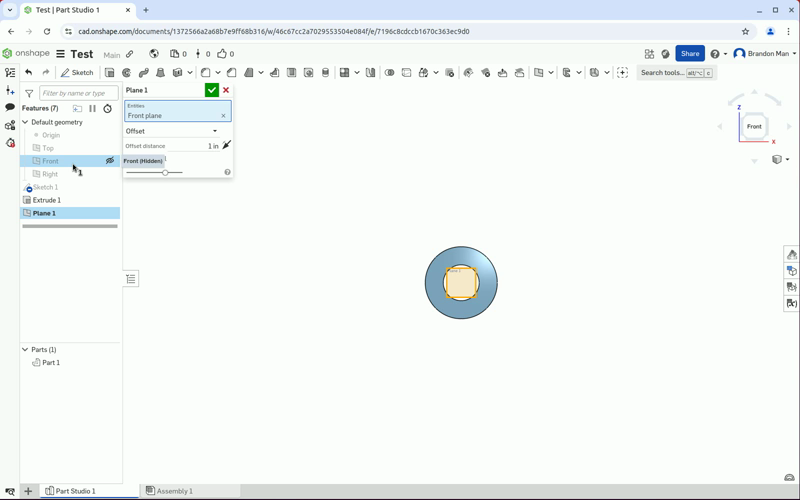
key(tab, 2)
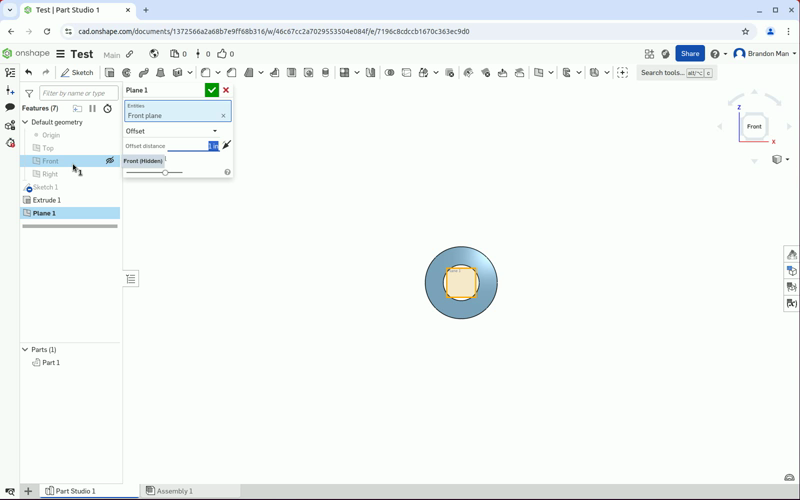
text(3.605)
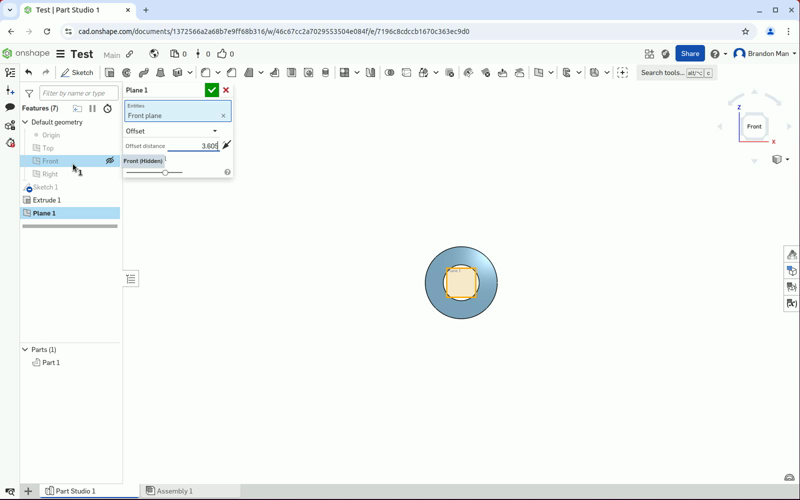
key(enter, 2)
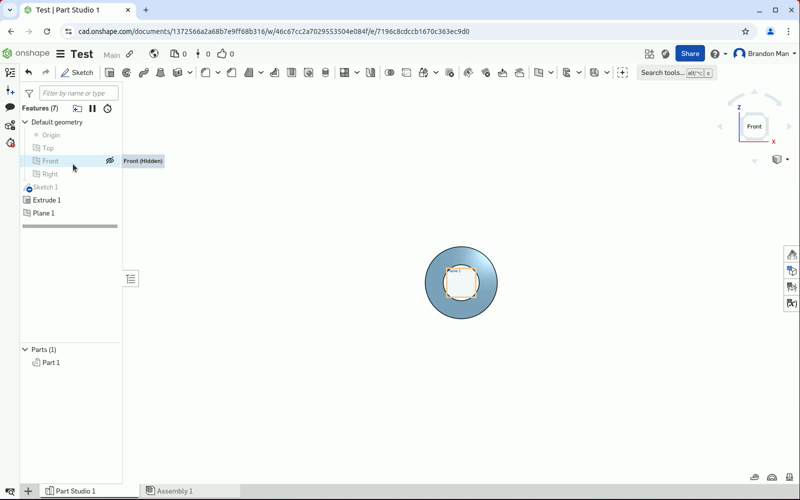
key(shift+s)
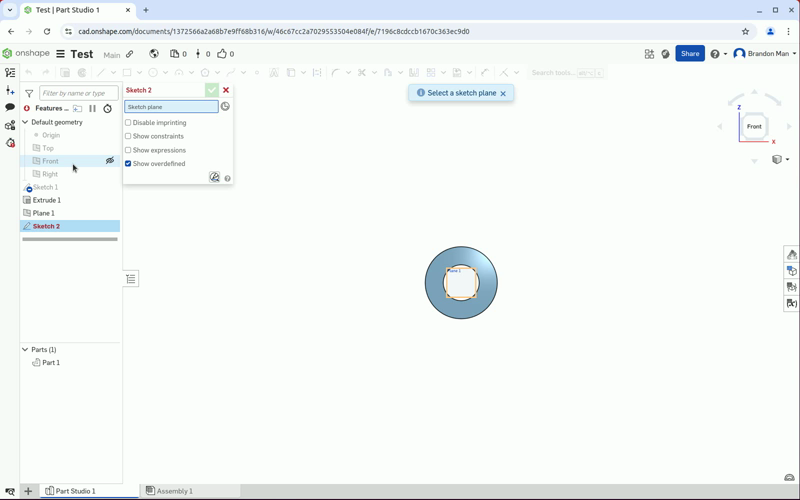
mouse_move(73, 215)
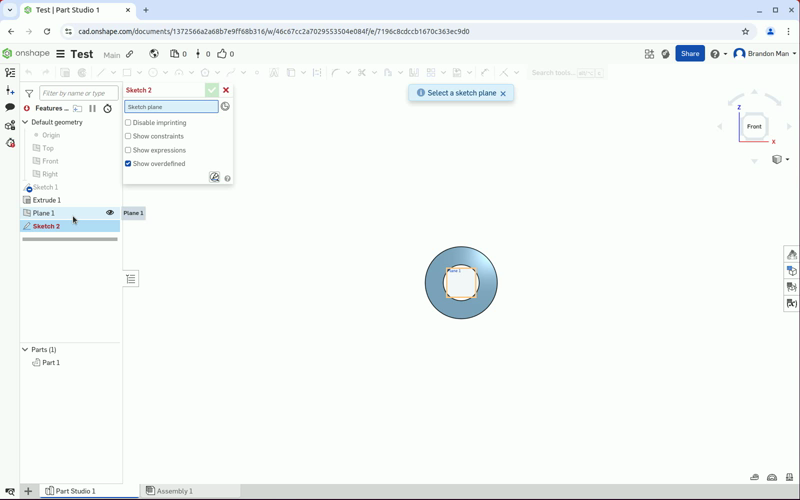
click(73, 215)
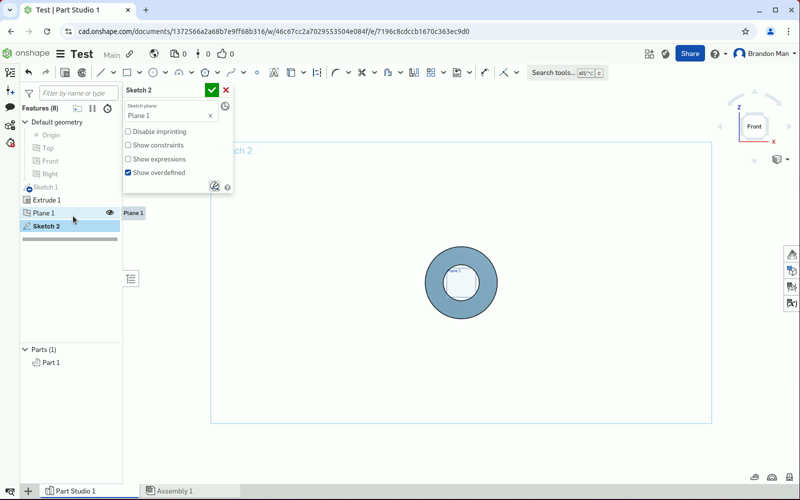
mouse_move(73, 352)
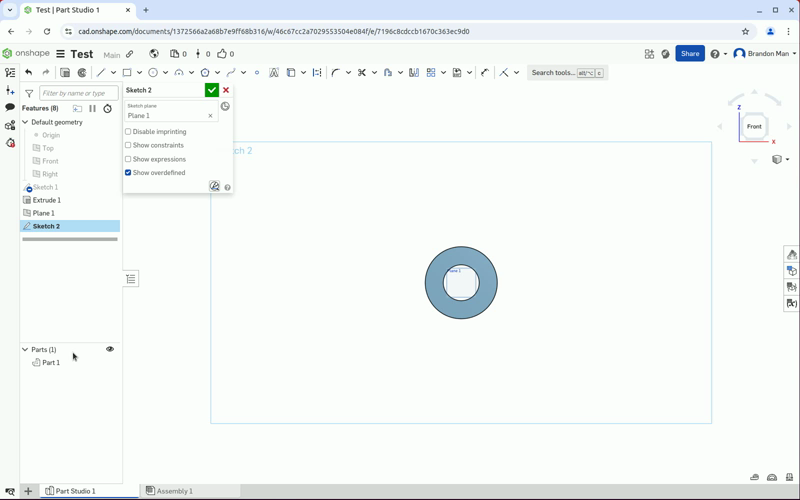
key(y)
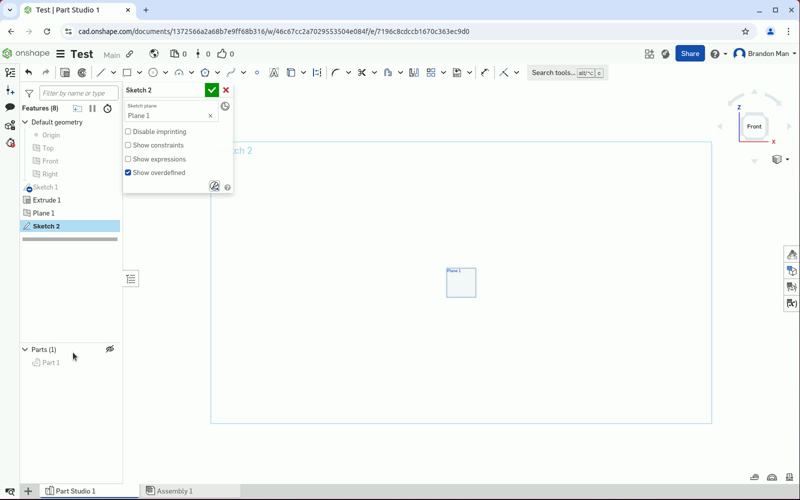
key(c)
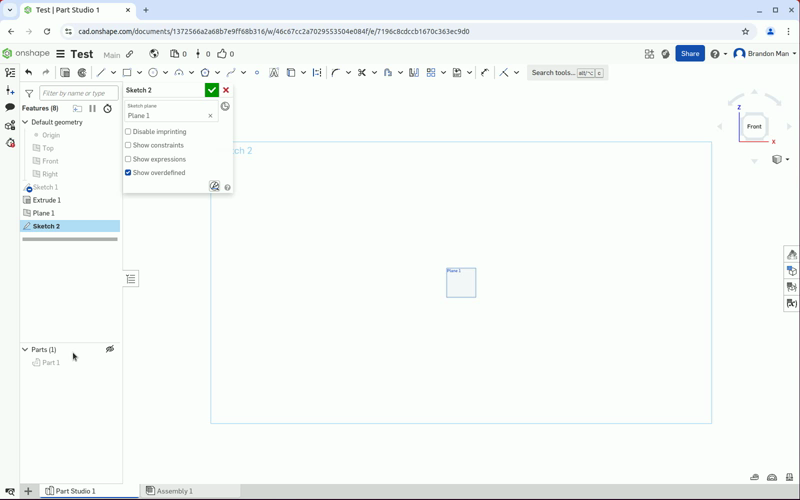
key_down(shift)
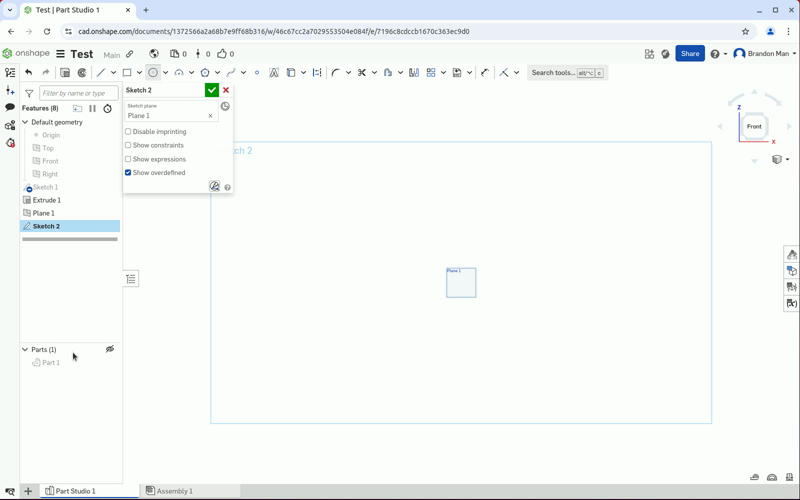
mouse_move(460, 282)
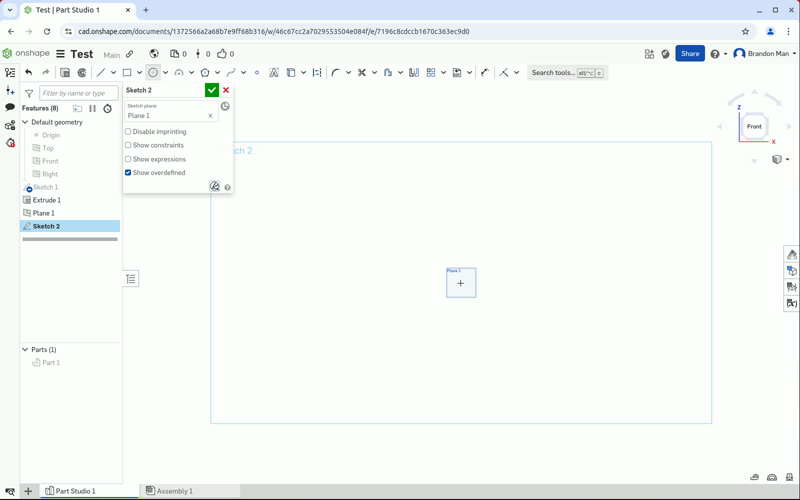
click(460, 282)
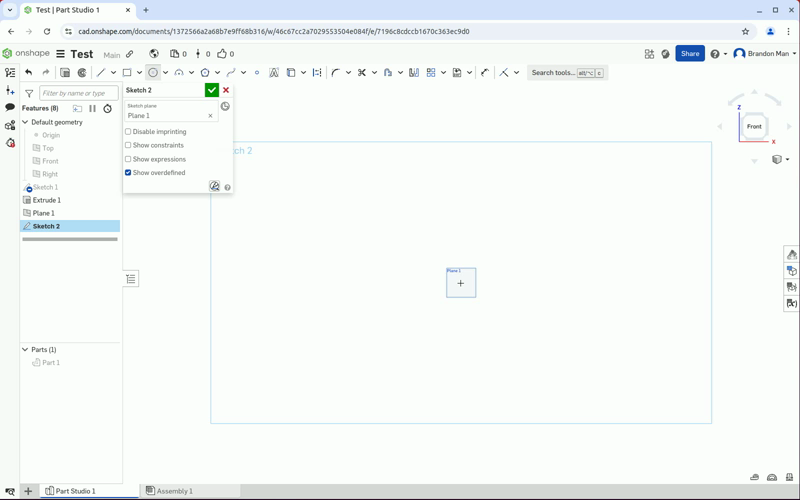
key_up(shift)
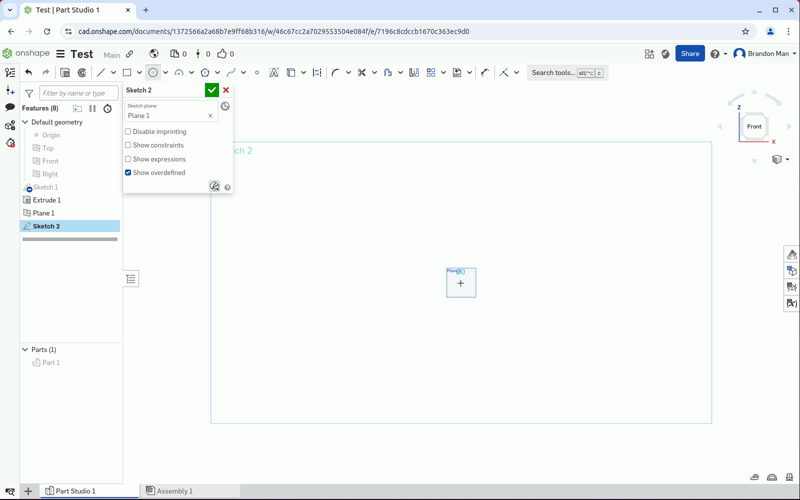
mouse_move(492, 282)
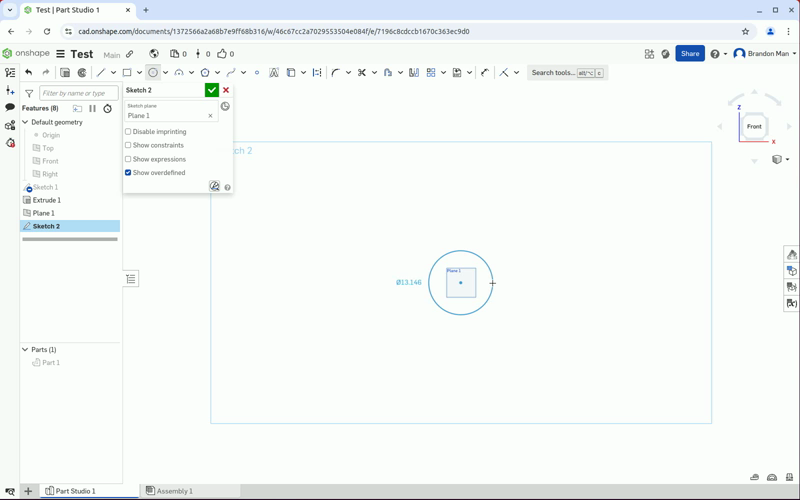
click(492, 282)
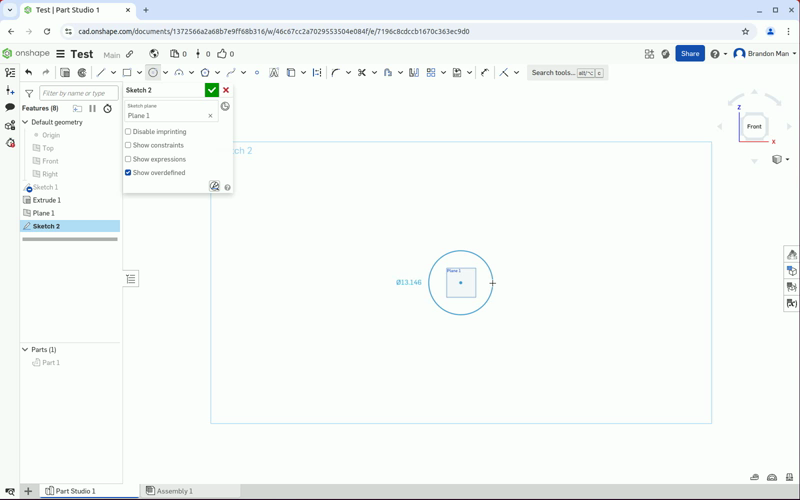
key(esc)
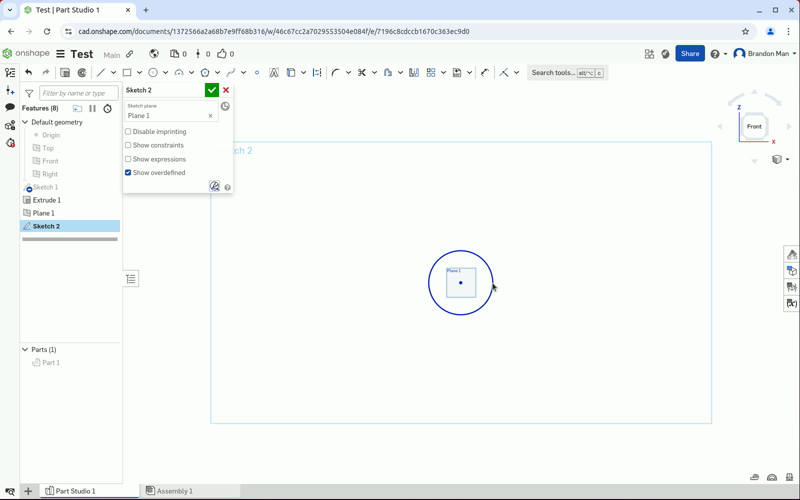
key(c)
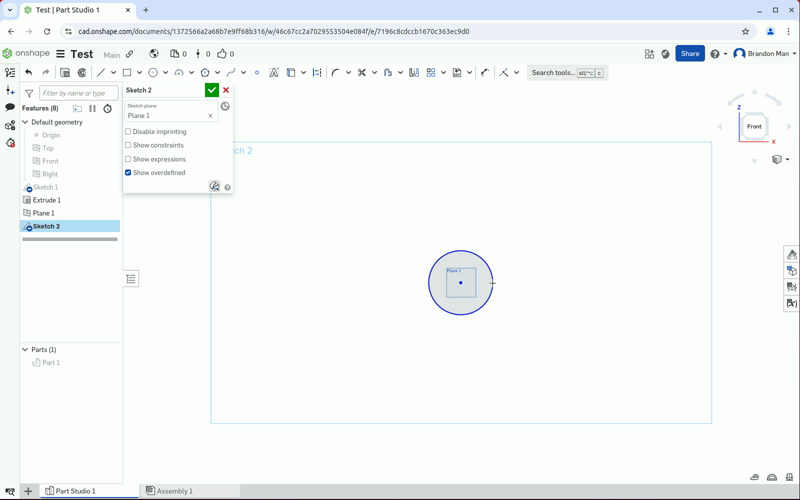
key_down(shift)
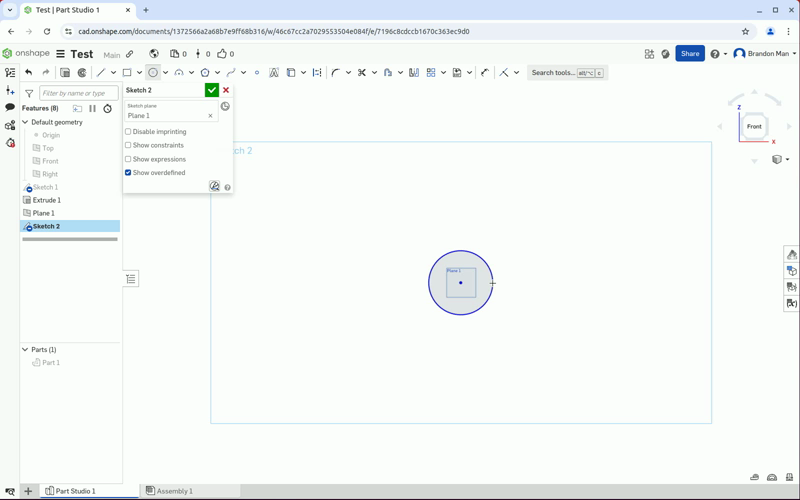
mouse_move(460, 282)
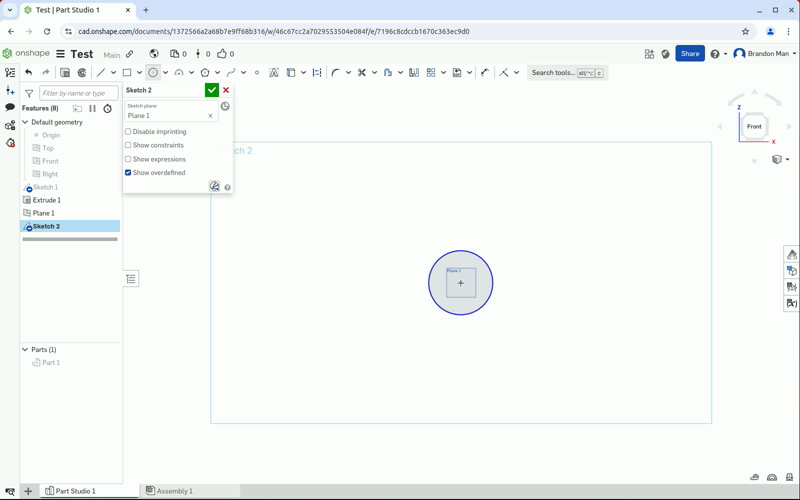
click(460, 282)
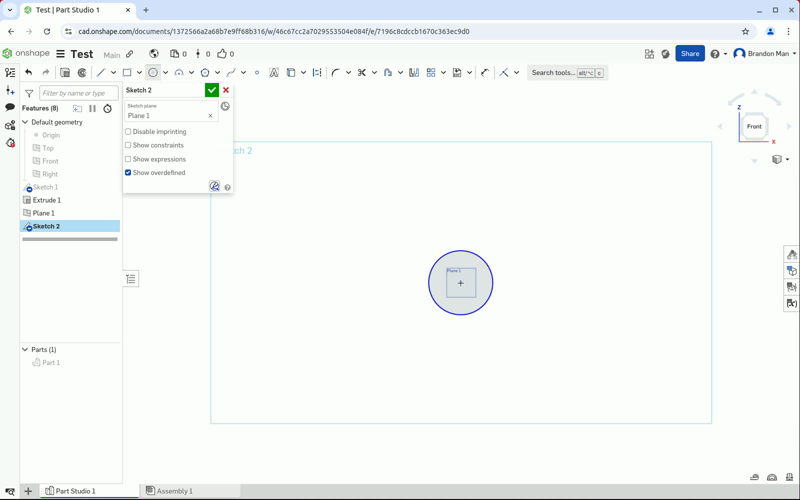
key_up(shift)
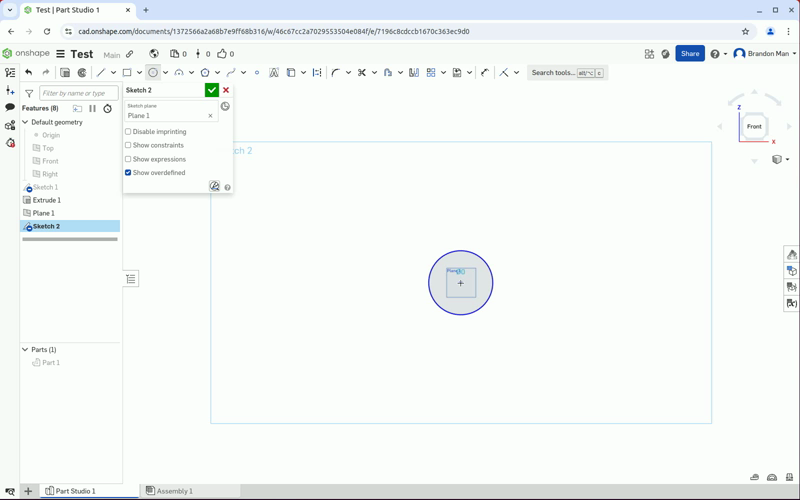
mouse_move(478, 282)
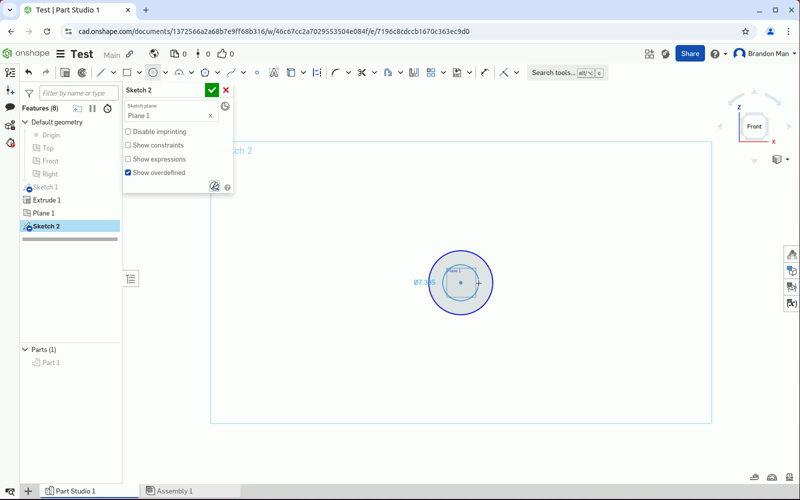
click(478, 282)
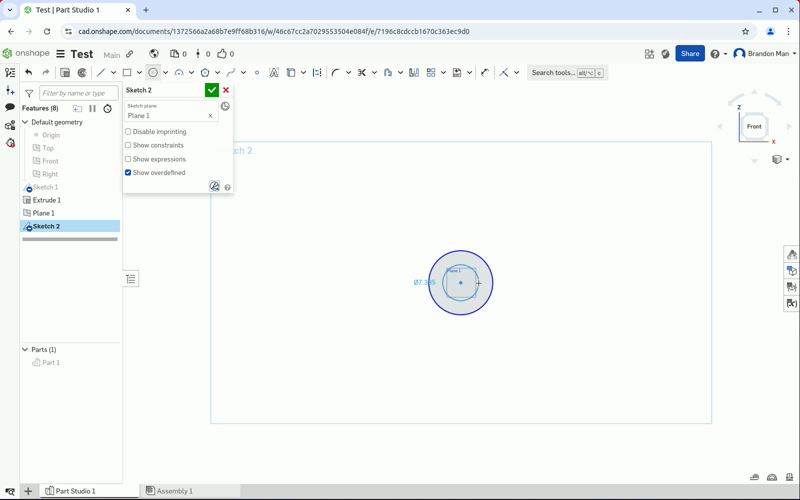
key(esc)
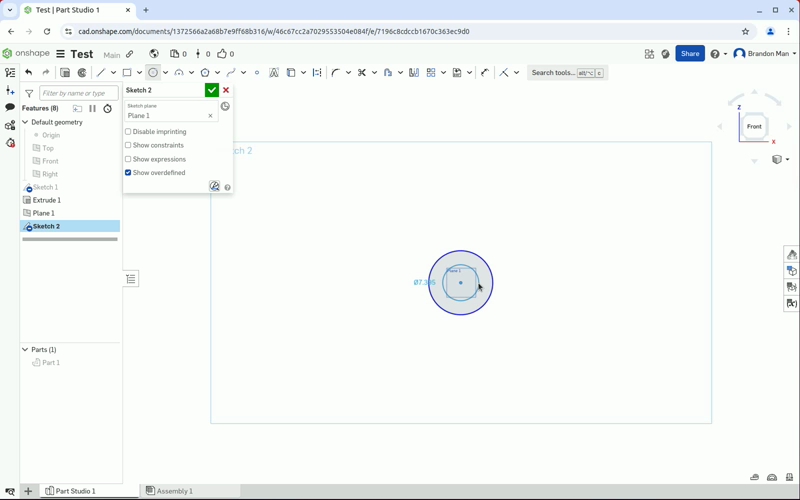
mouse_move(454, 255)
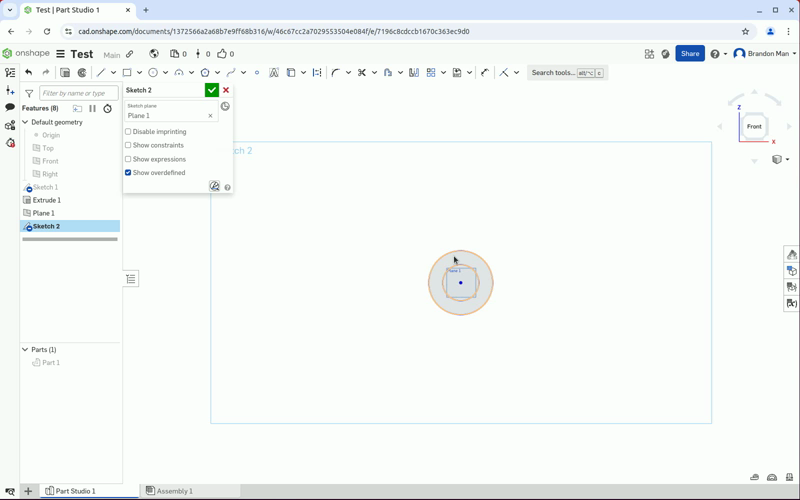
click(454, 255)
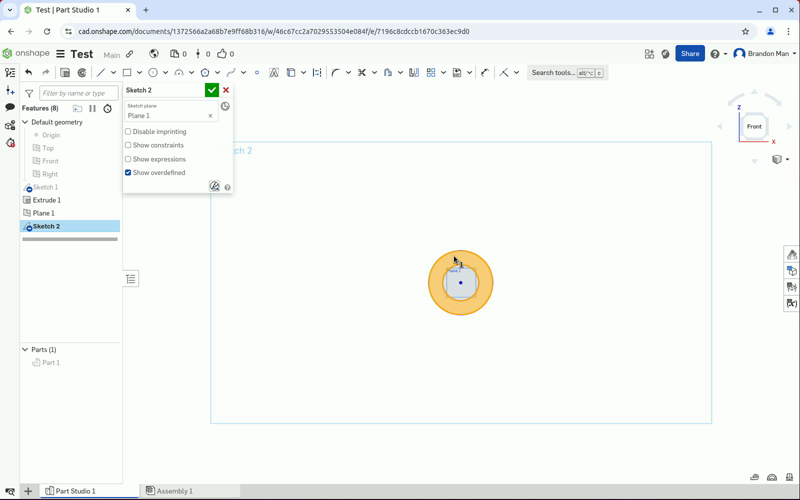
mouse_move(73, 352)
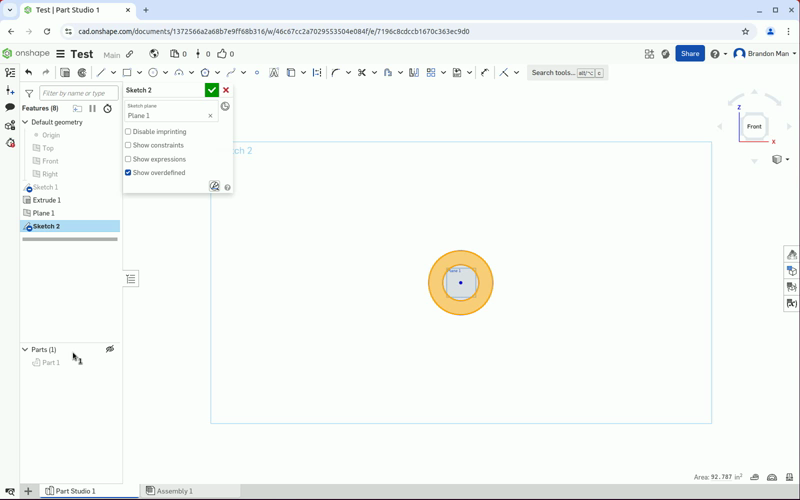
key(shift+y)
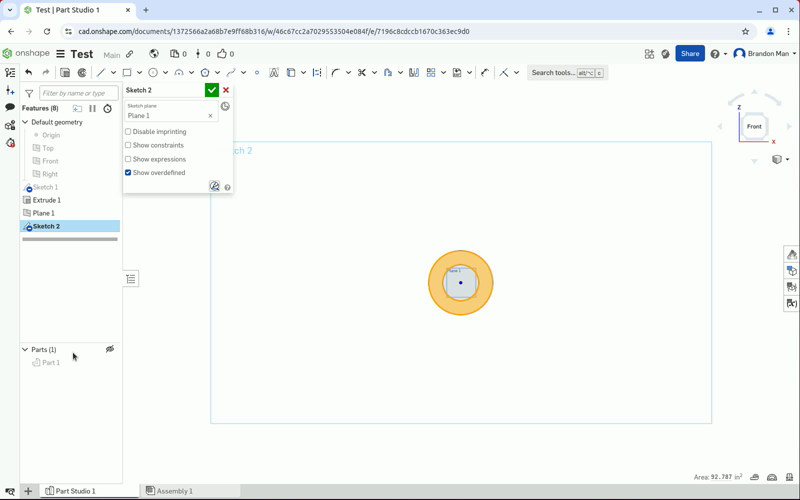
key(shift+e)
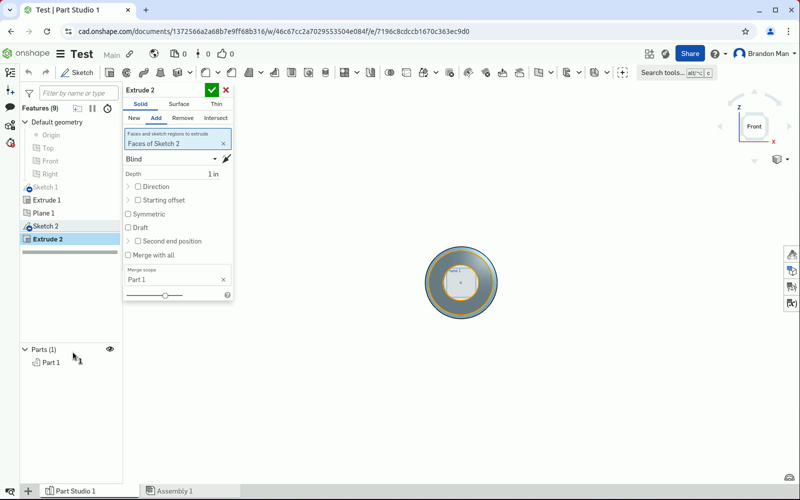
mouse_move(143, 106)
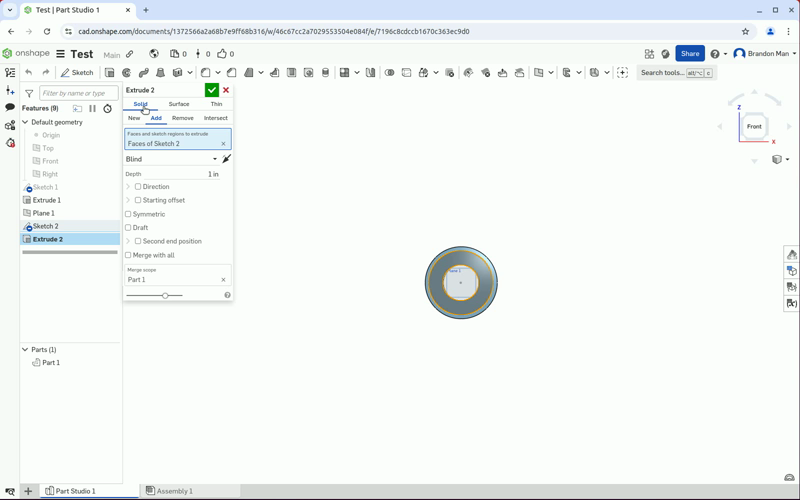
click(143, 106)
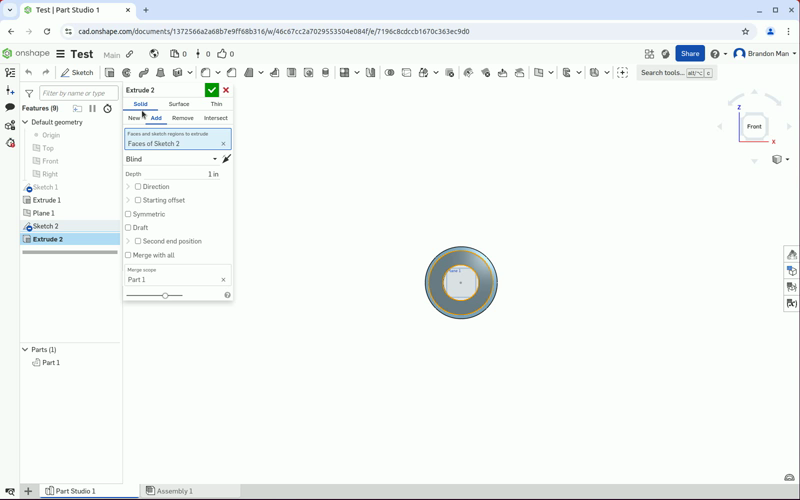
mouse_move(137, 120)
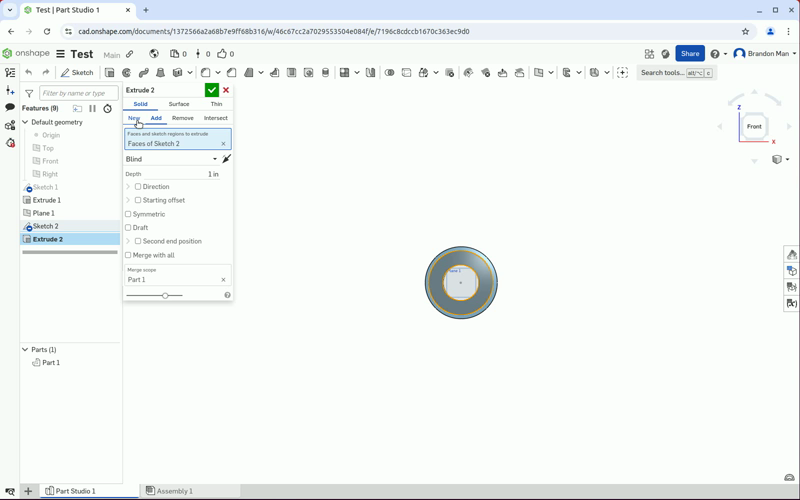
click(137, 120)
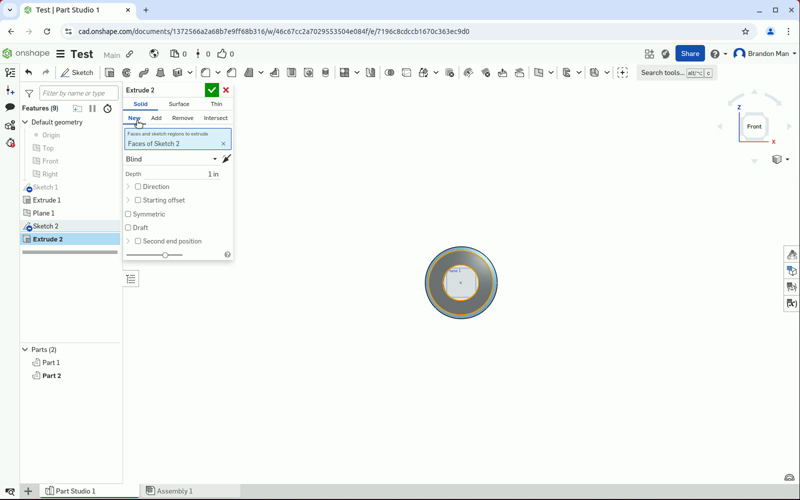
key(tab, 4)
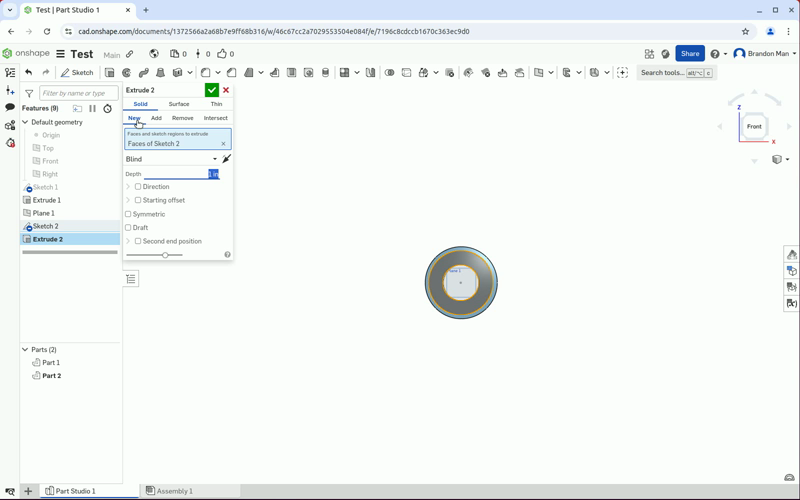
text(1.204)
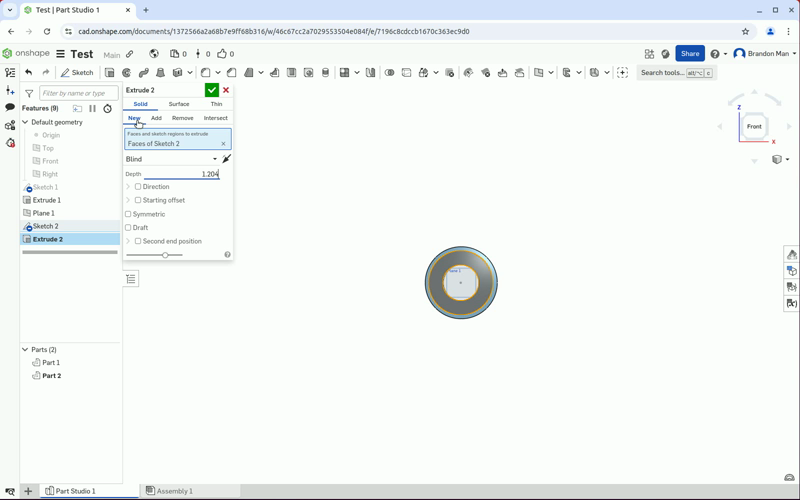
key(enter)
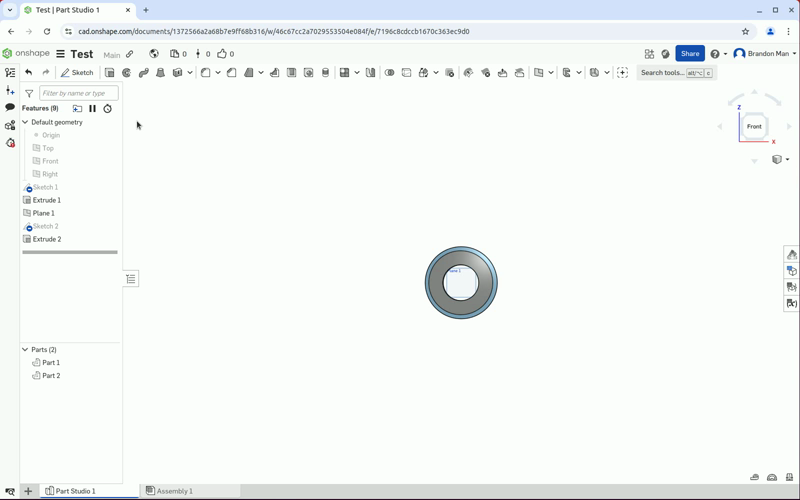
key(shift+h)
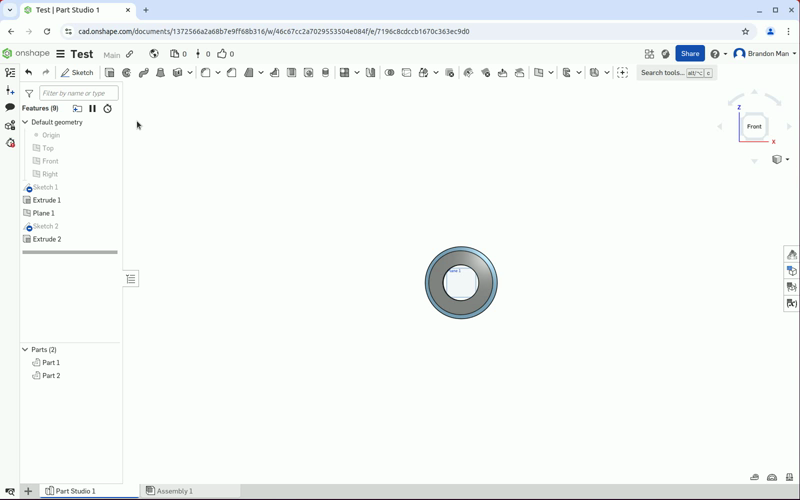
key(shift+h)
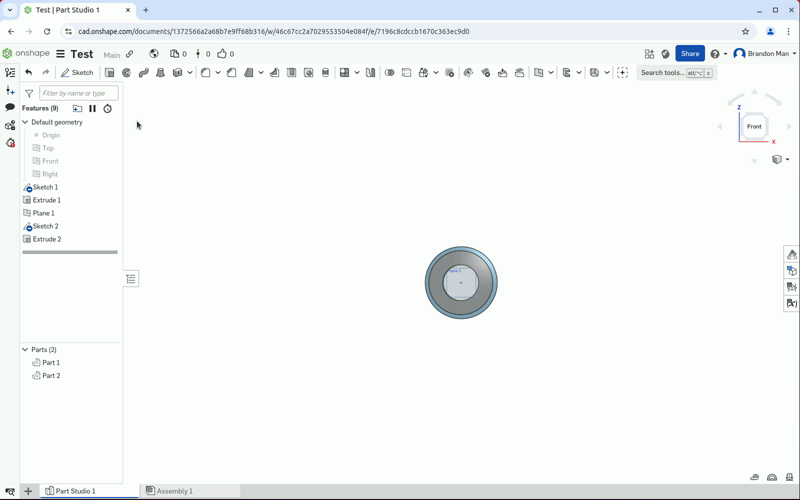
key(shift+7)
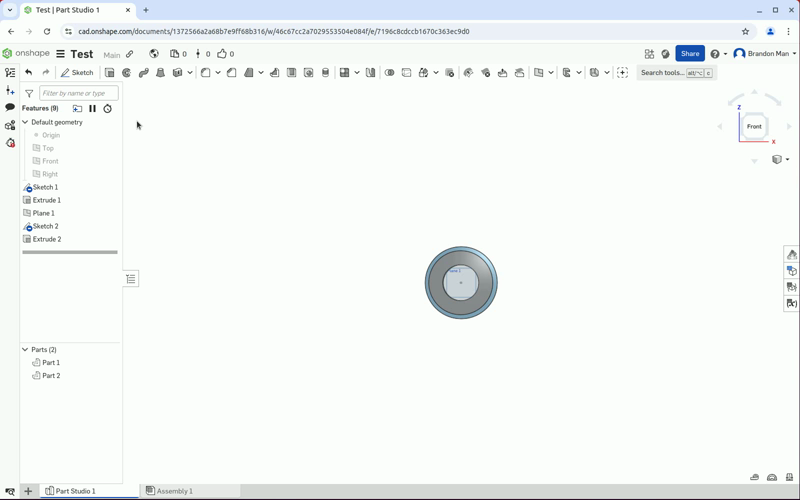
key(left, 2)
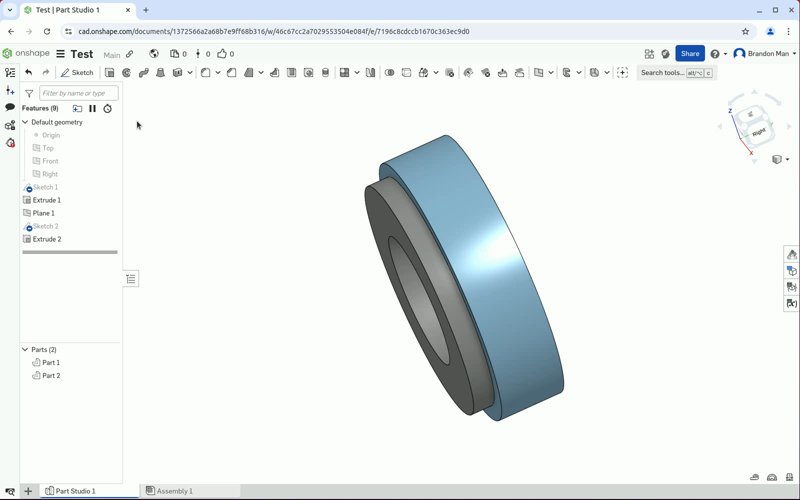
key(down, 2)
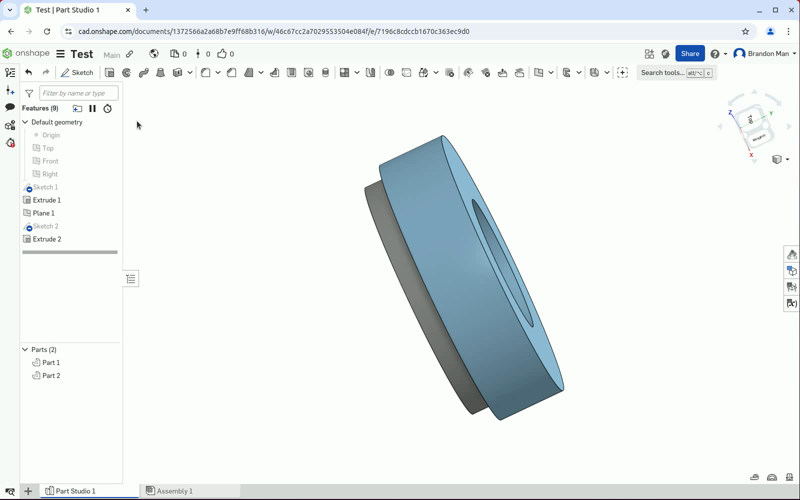
key(up, 2)
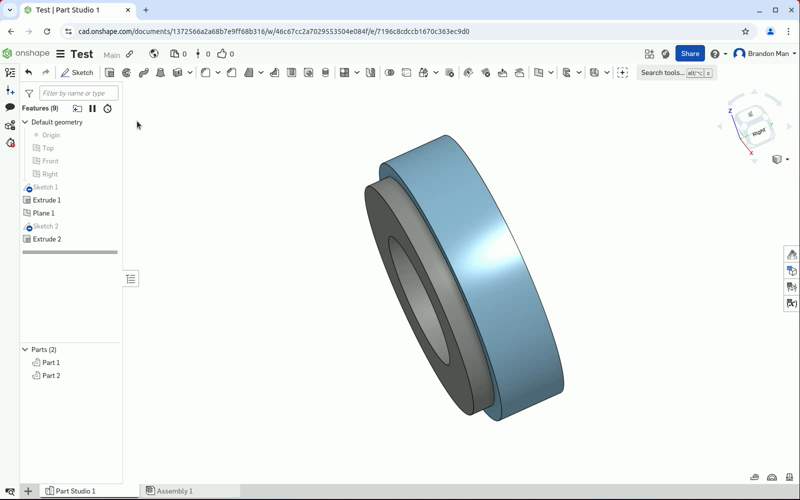
key(right, 2)
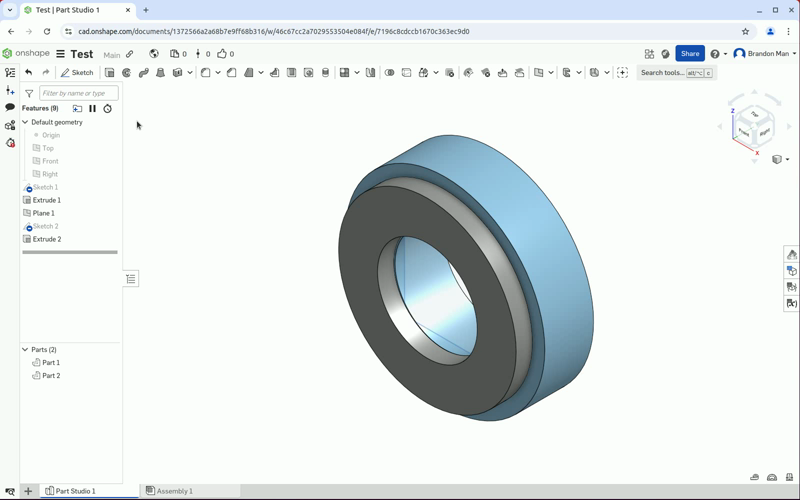
mouse_move(73, 189)
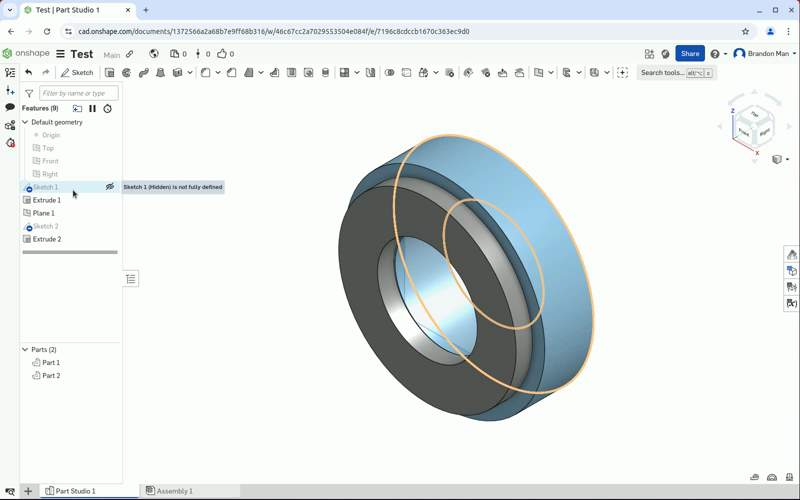
click(73, 189)